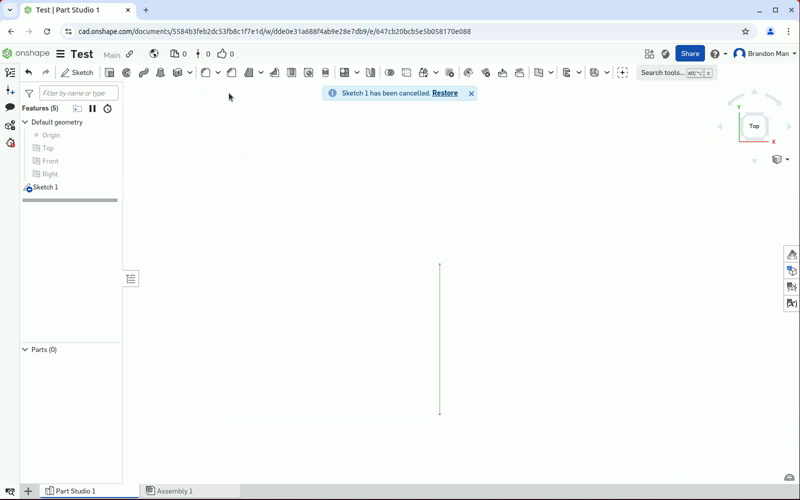
key(shift+h)
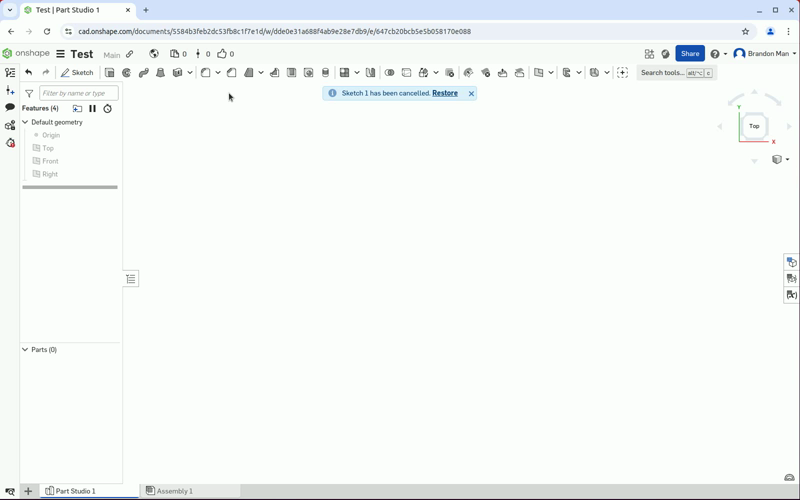
mouse_move(73, 352)
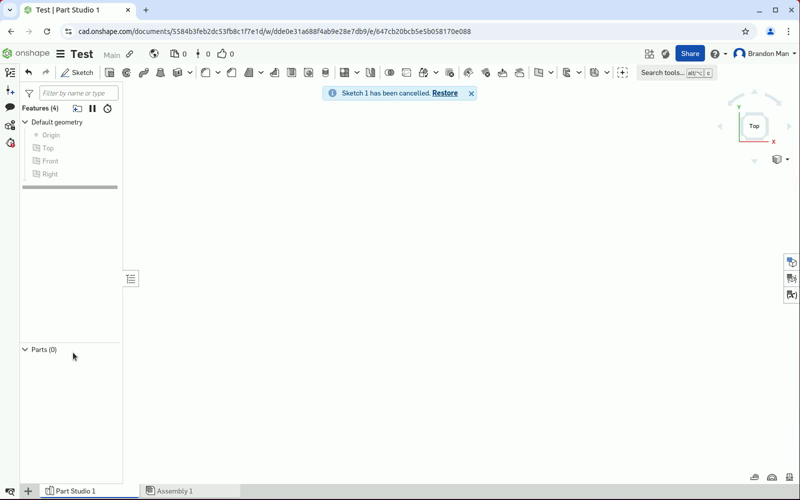
key(y)
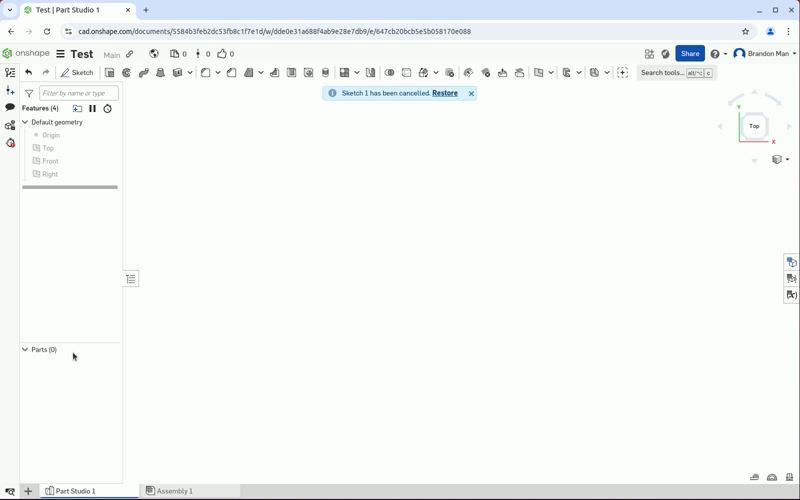
key(shift+p)
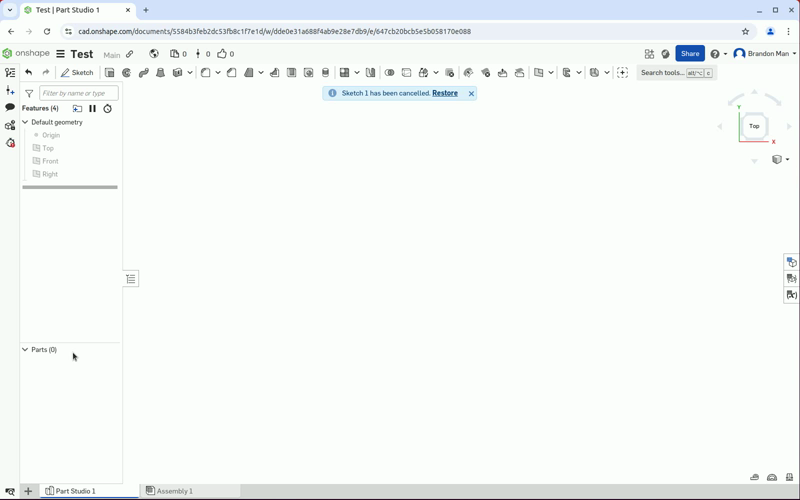
key(space)
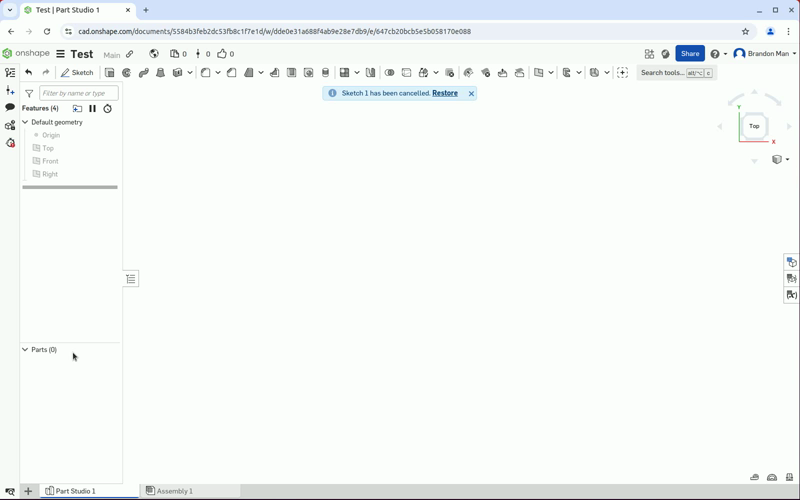
key_down(shift)
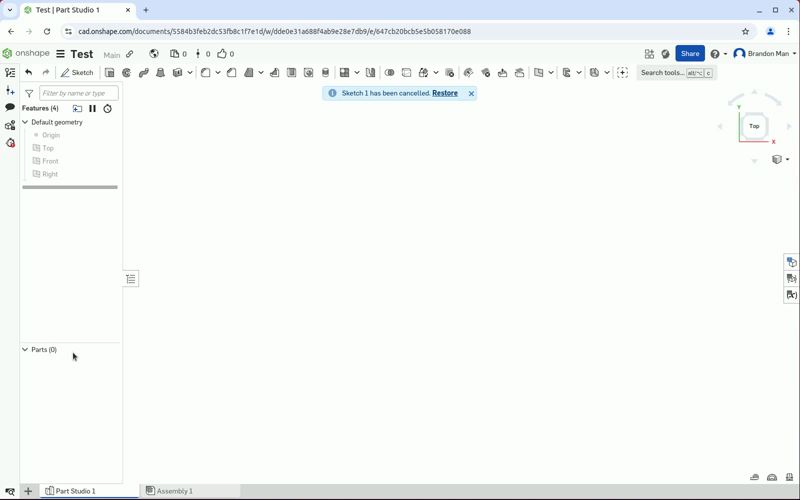
key(up)
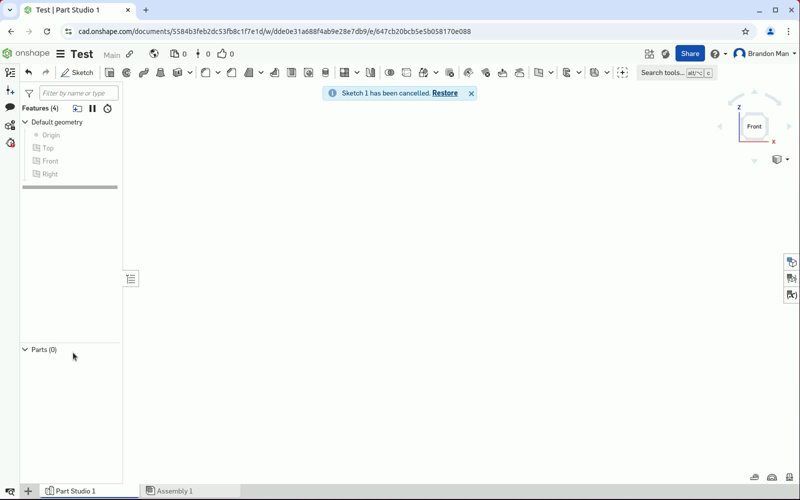
key_up(shift)
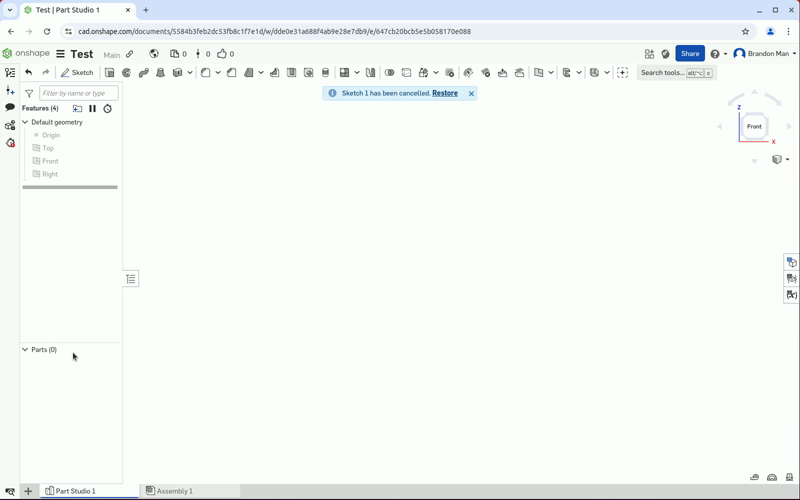
mouse_move(73, 352)
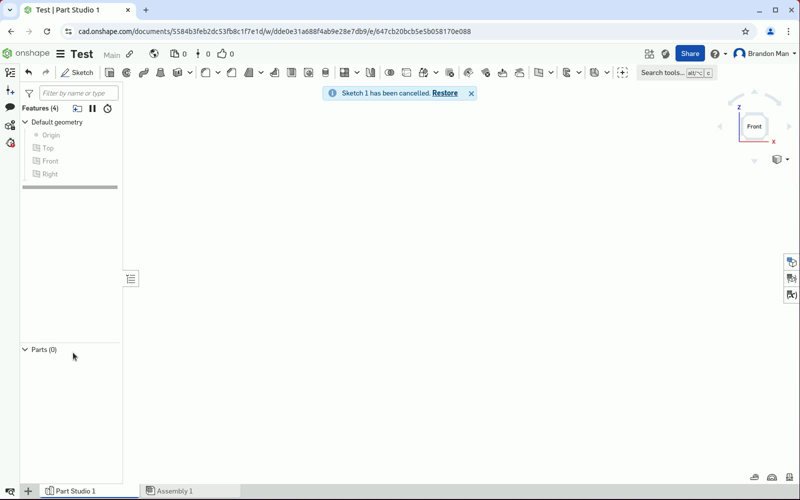
key(shift+y)
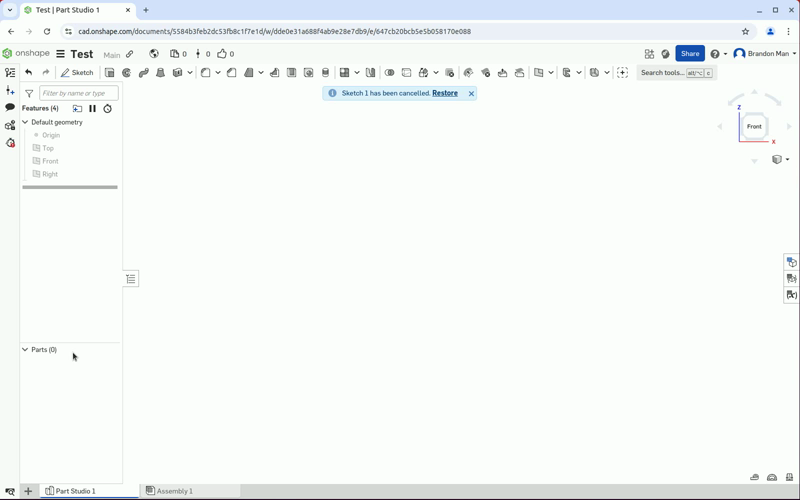
key(shift+s)
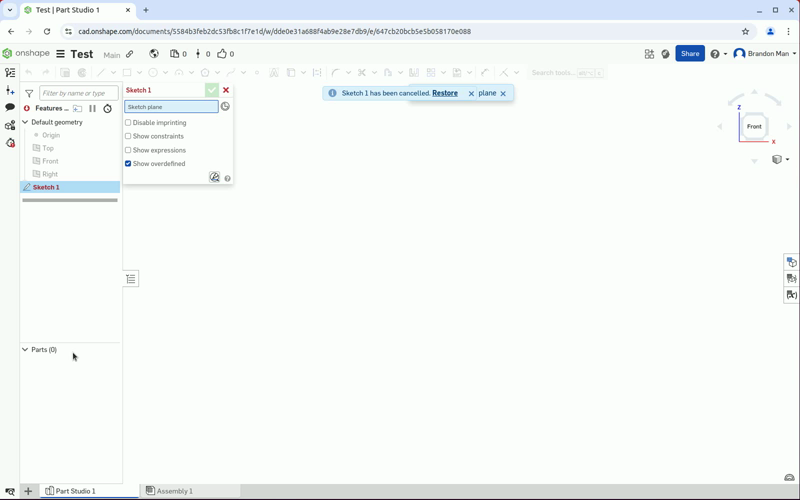
mouse_move(73, 163)
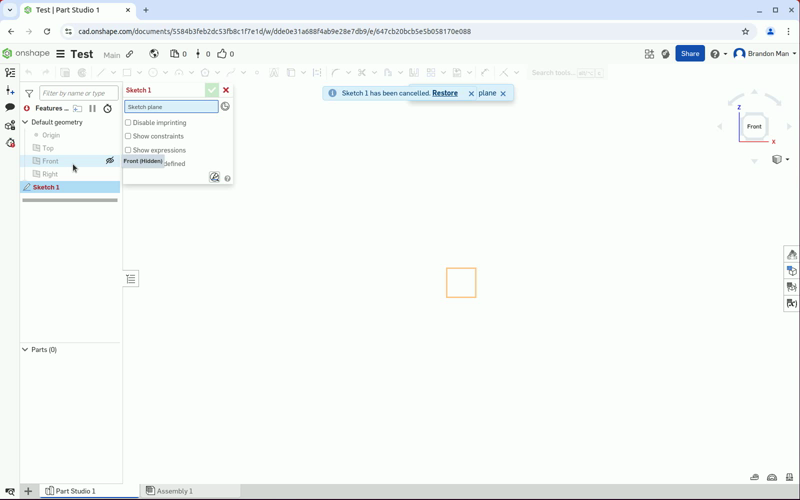
click(73, 163)
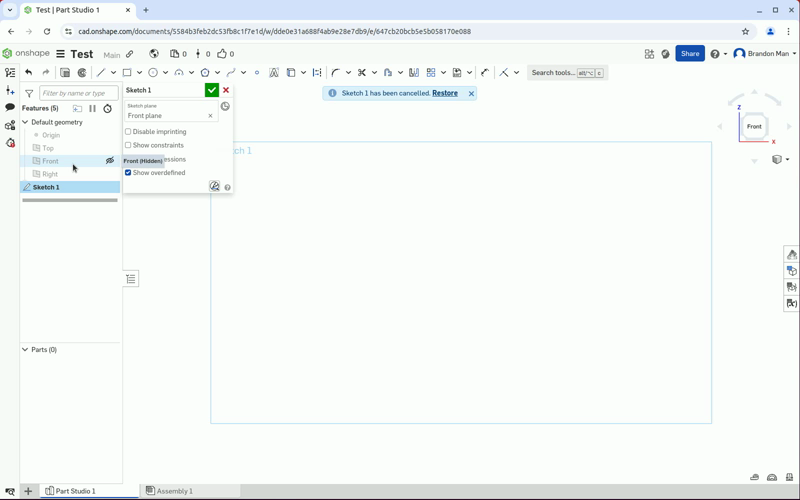
mouse_move(73, 352)
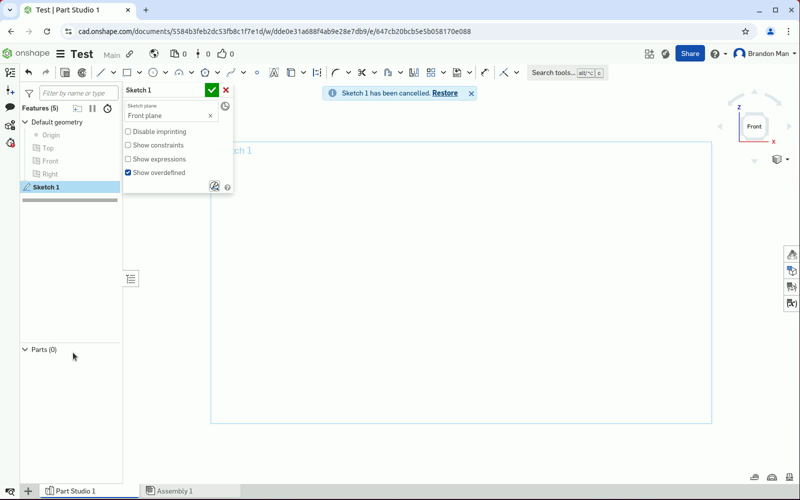
key(y)
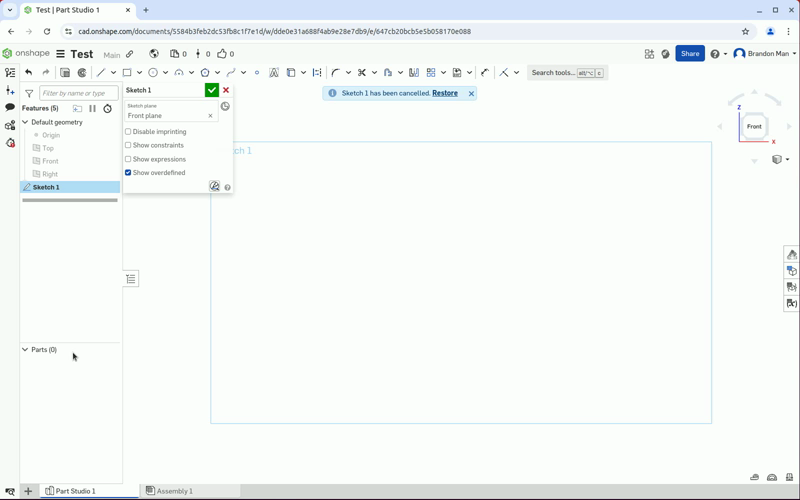
key(l)
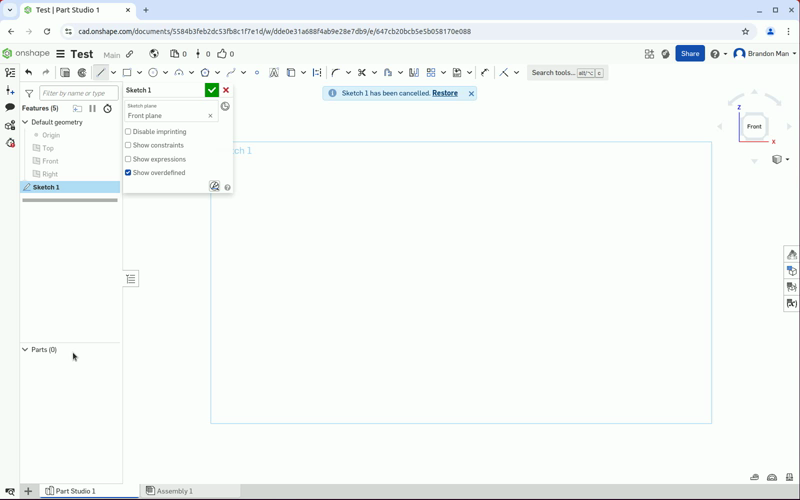
key_down(shift)
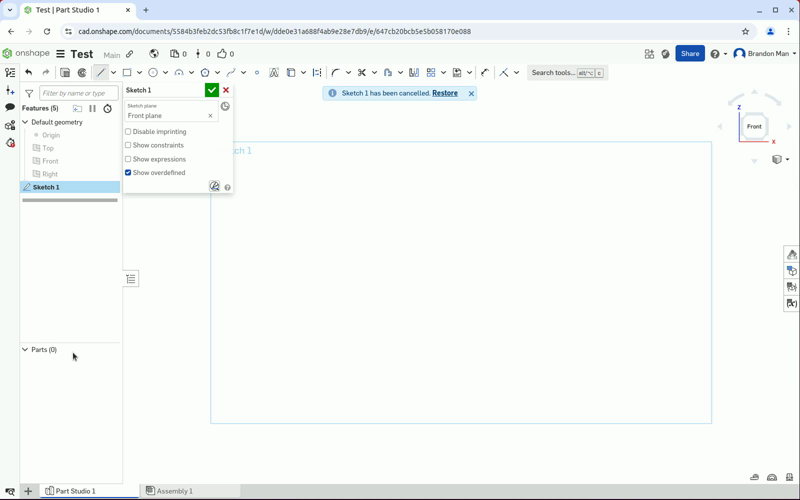
mouse_move(348, 339)
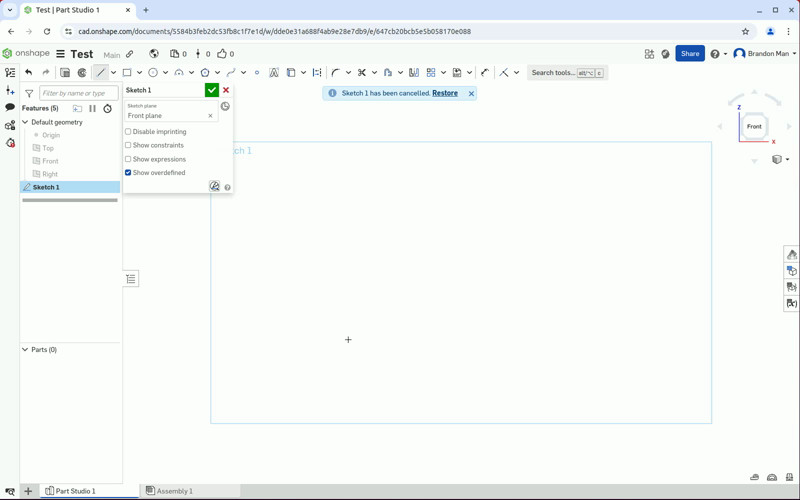
click(348, 339)
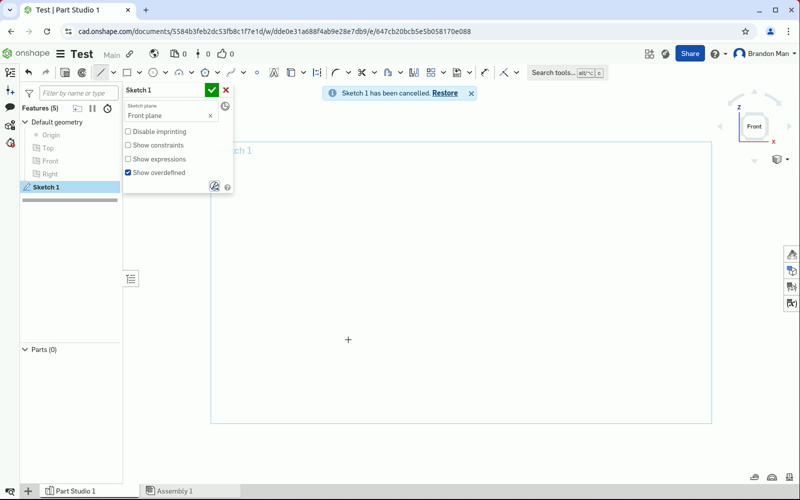
key_up(shift)
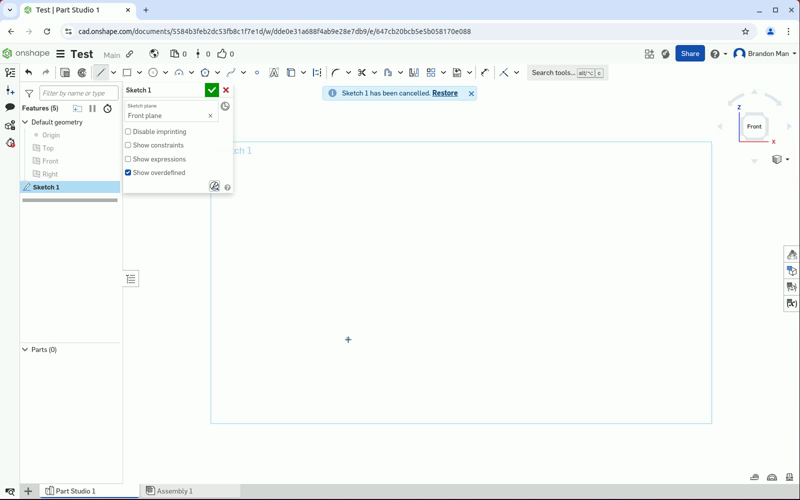
key_down(shift)
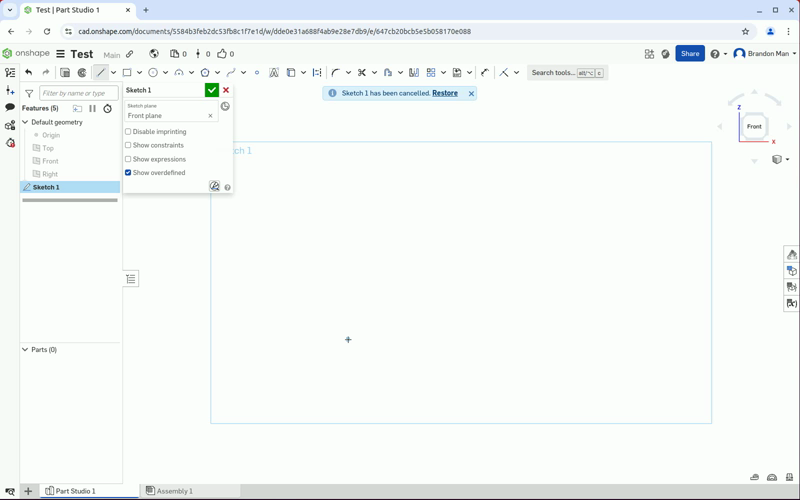
mouse_move(572, 339)
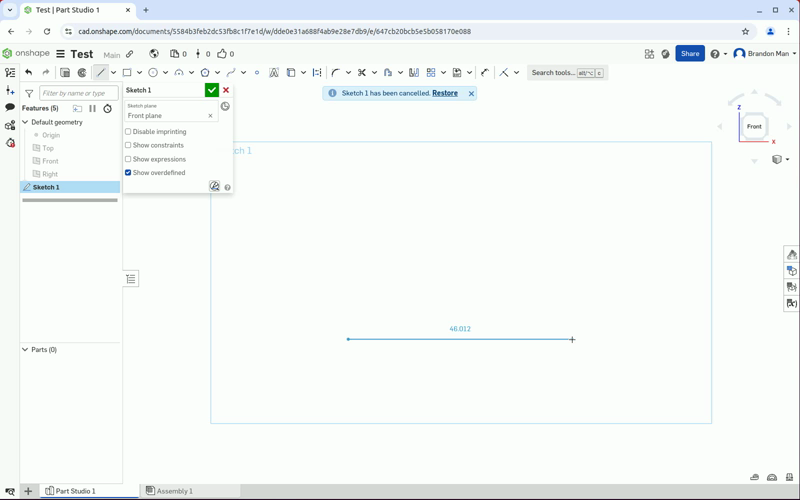
click(572, 339)
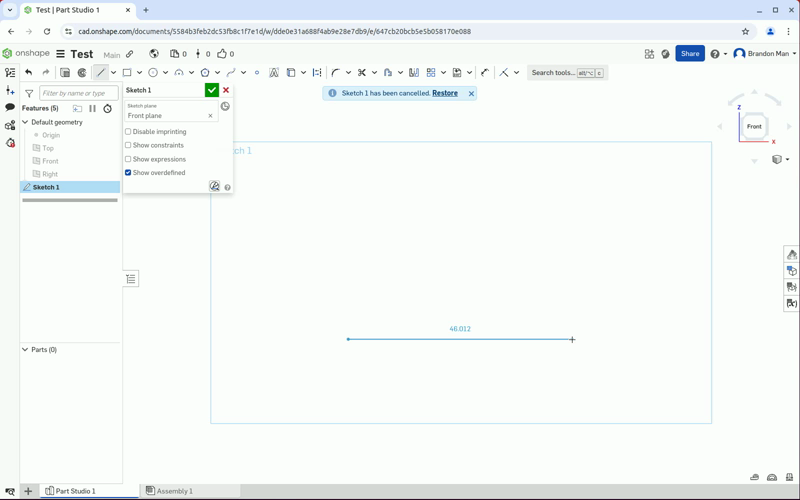
key_up(shift)
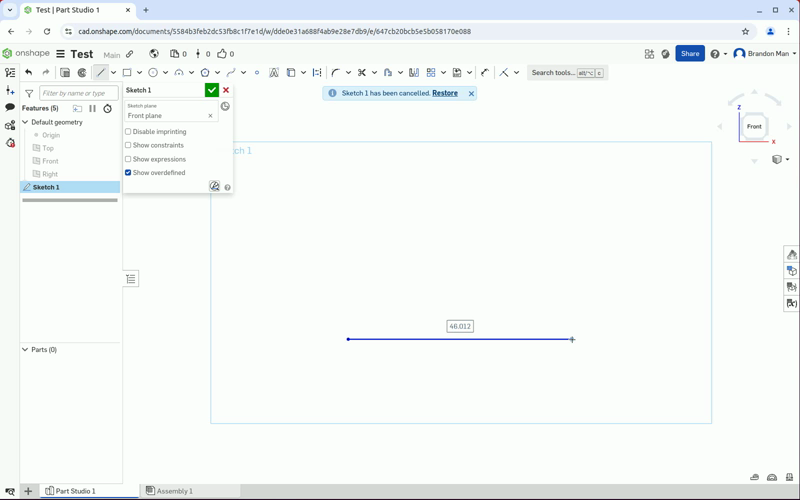
key_down(shift)
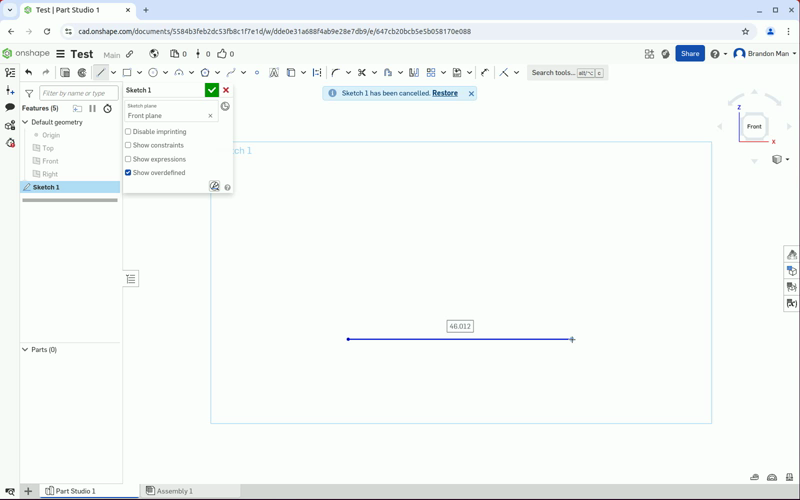
mouse_move(572, 226)
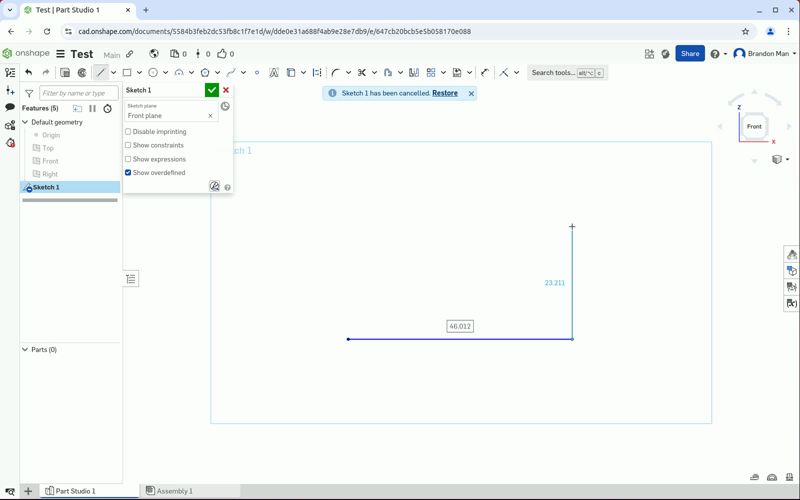
click(572, 226)
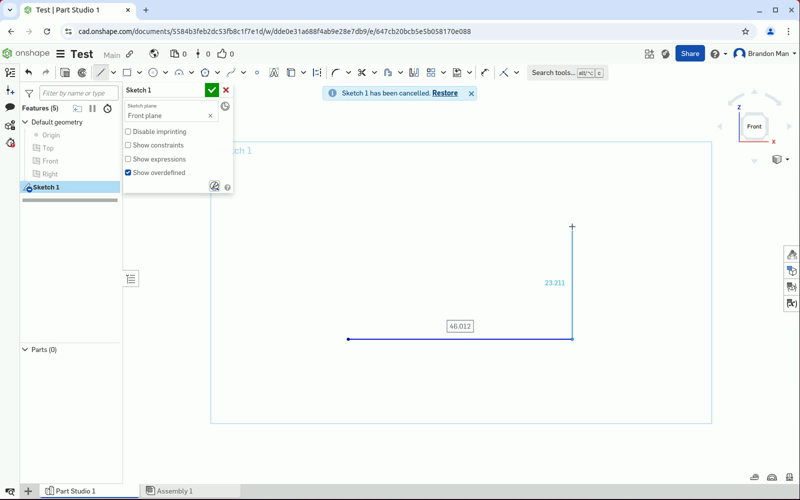
key_up(shift)
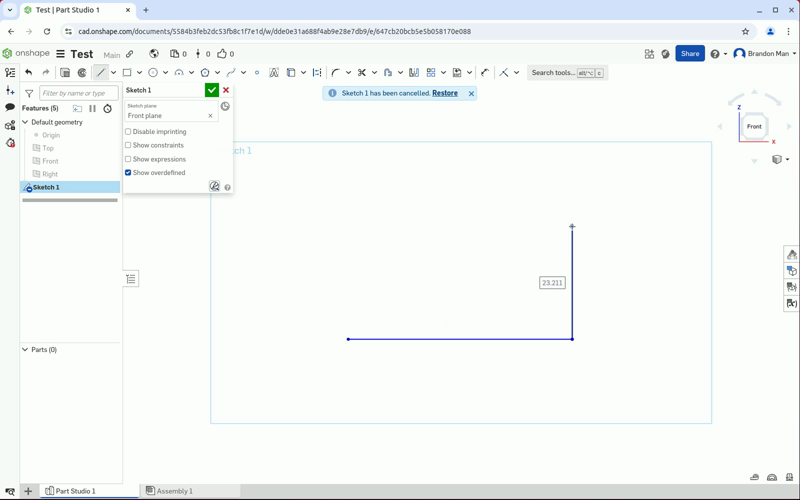
key_down(shift)
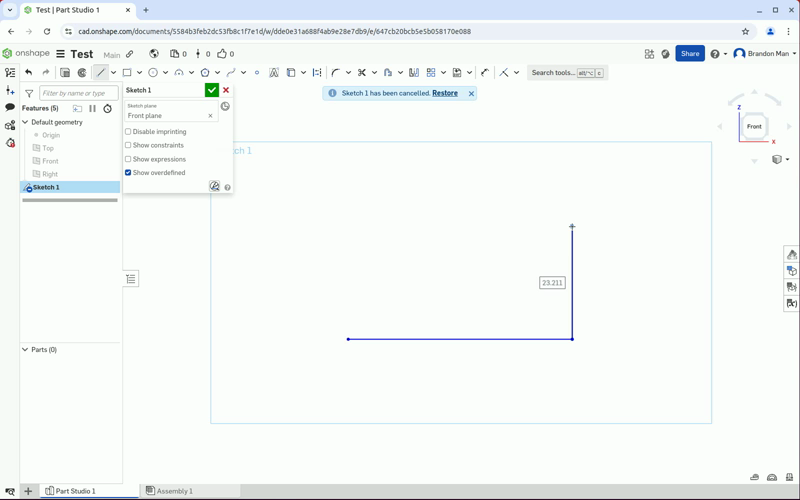
mouse_move(348, 226)
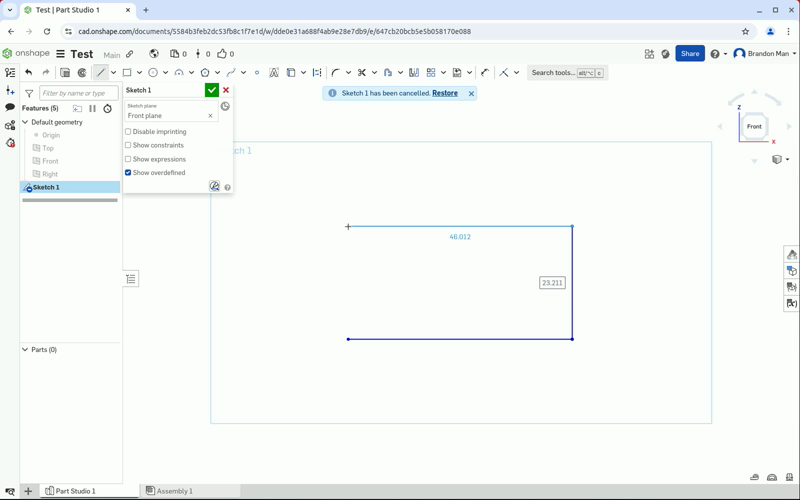
click(348, 226)
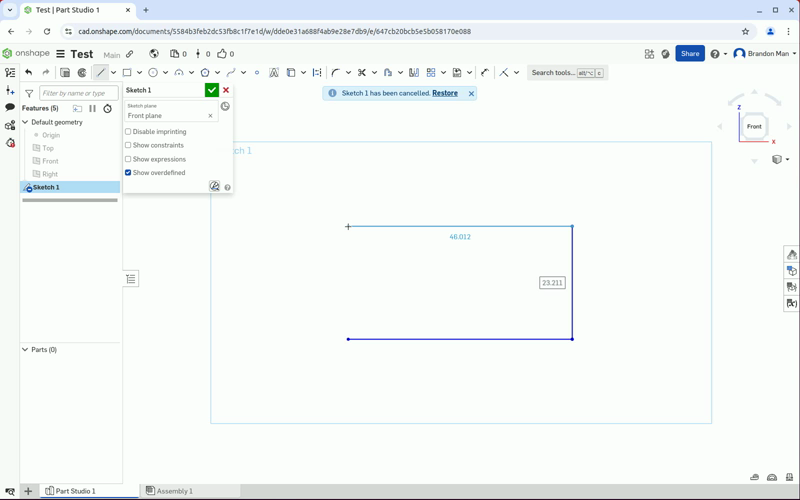
key_up(shift)
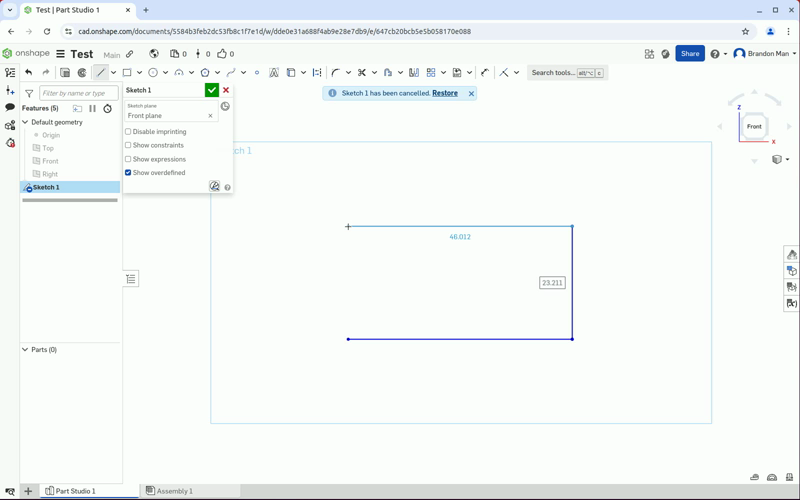
key_down(shift)
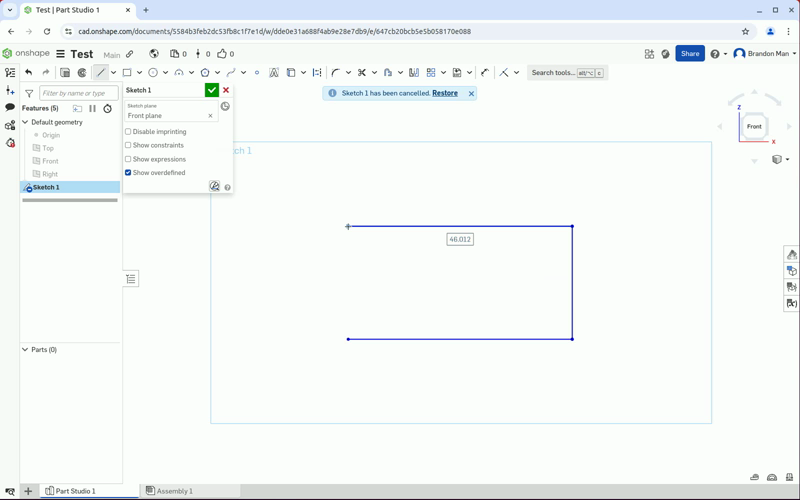
mouse_move(348, 339)
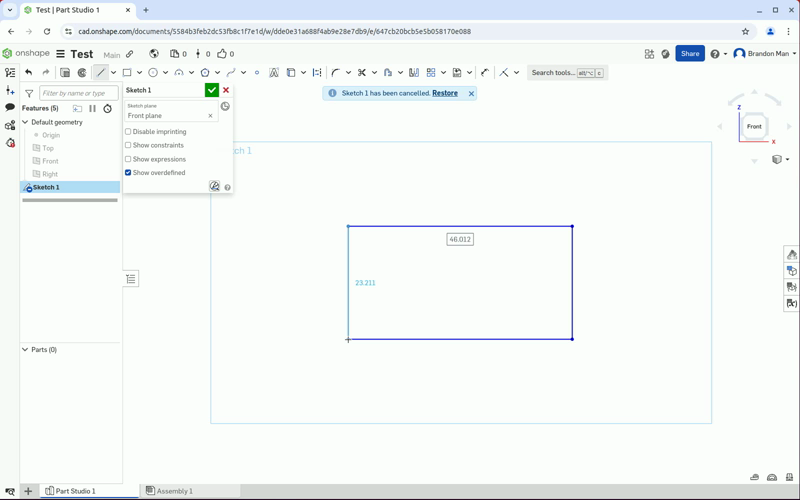
key_up(shift)
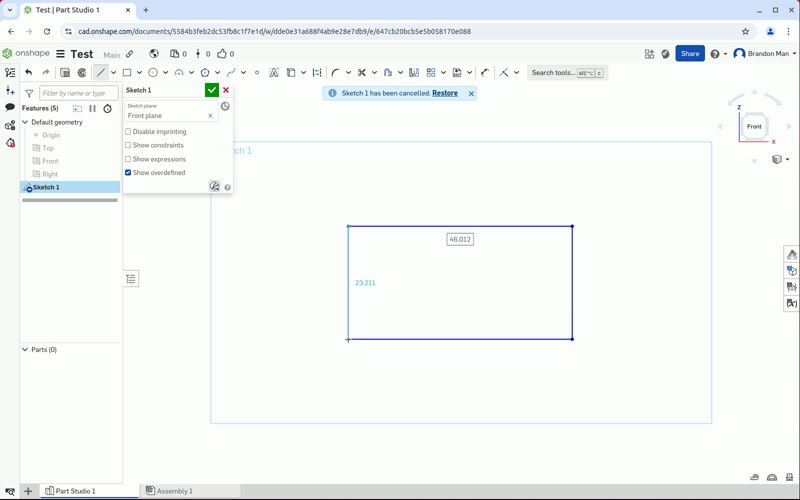
click(348, 339)
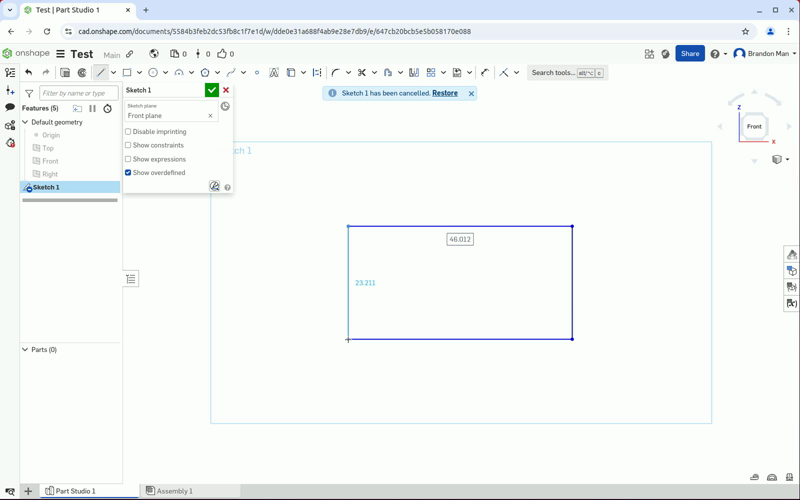
key(esc)
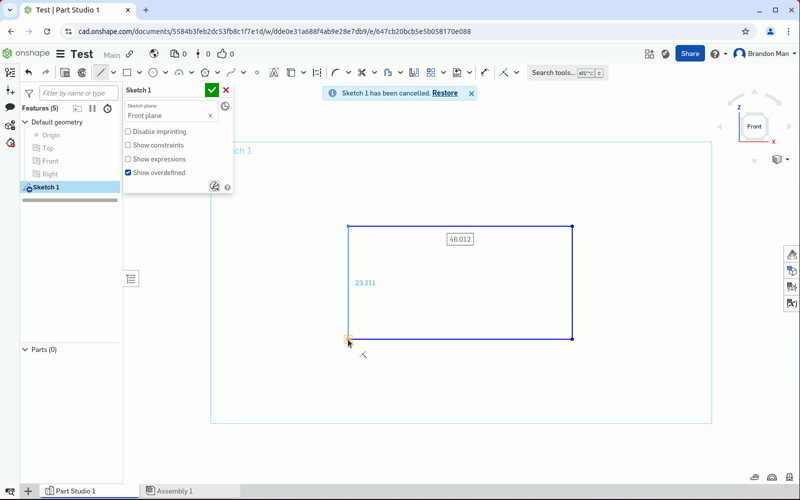
mouse_move(484, 306)
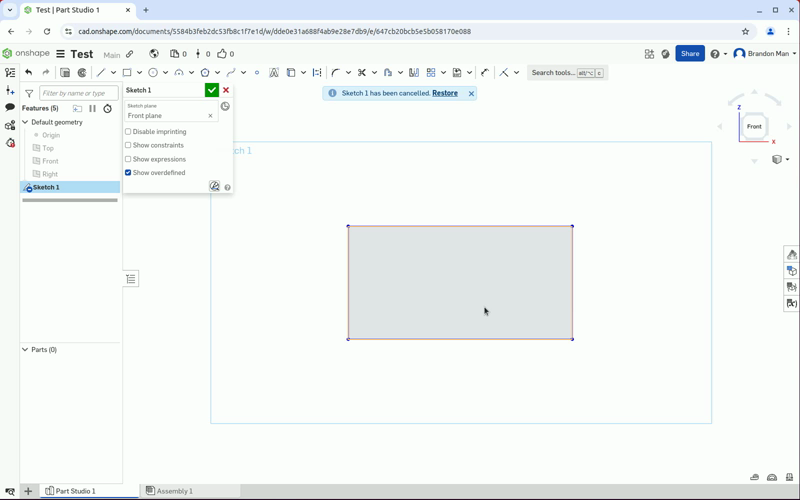
click(484, 306)
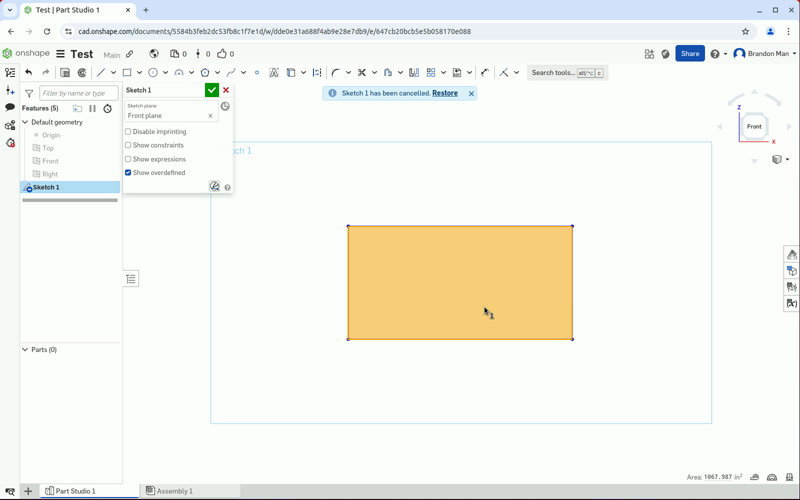
mouse_move(73, 352)
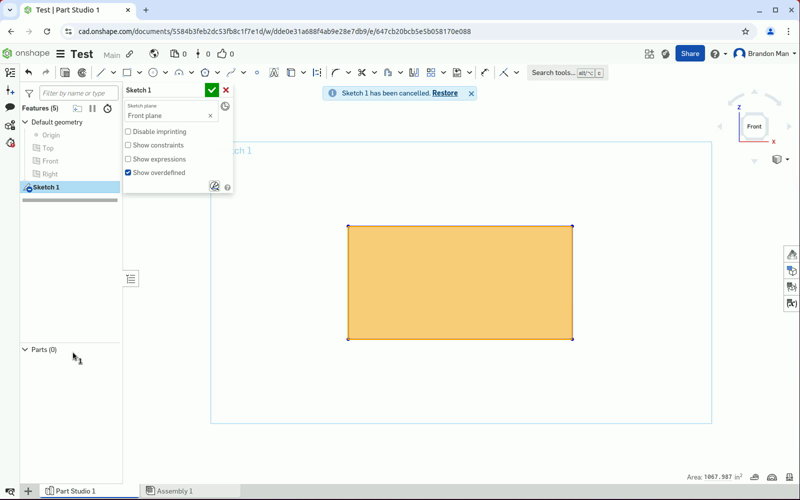
key(shift+y)
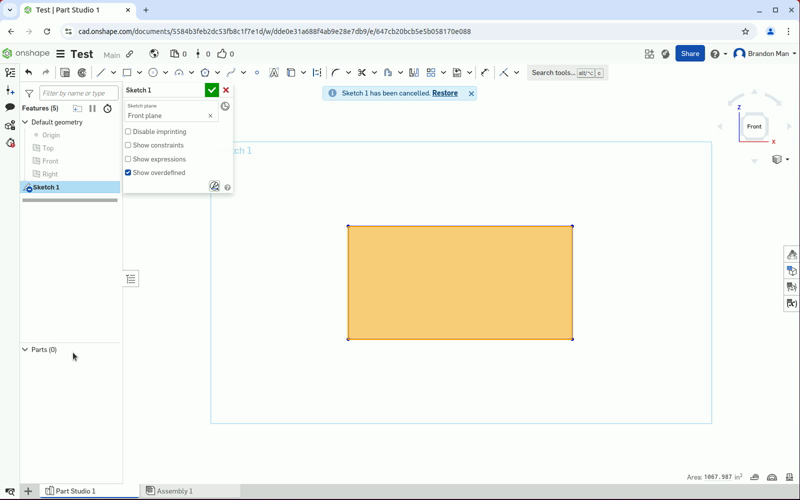
key(shift+e)
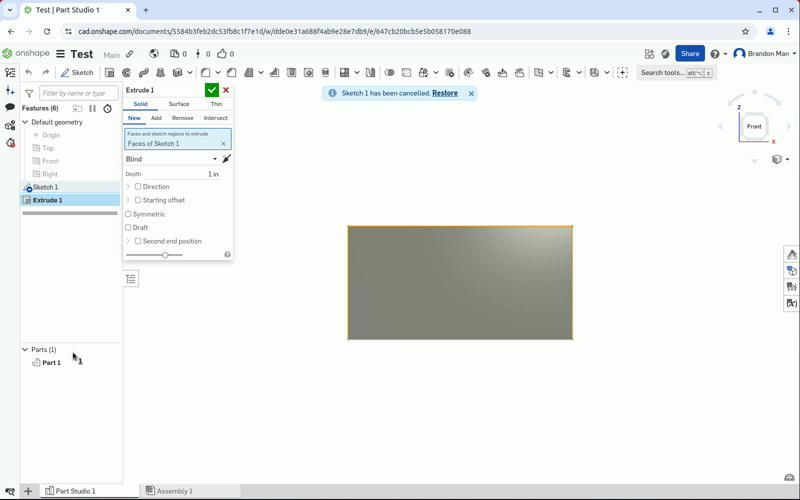
mouse_move(143, 106)
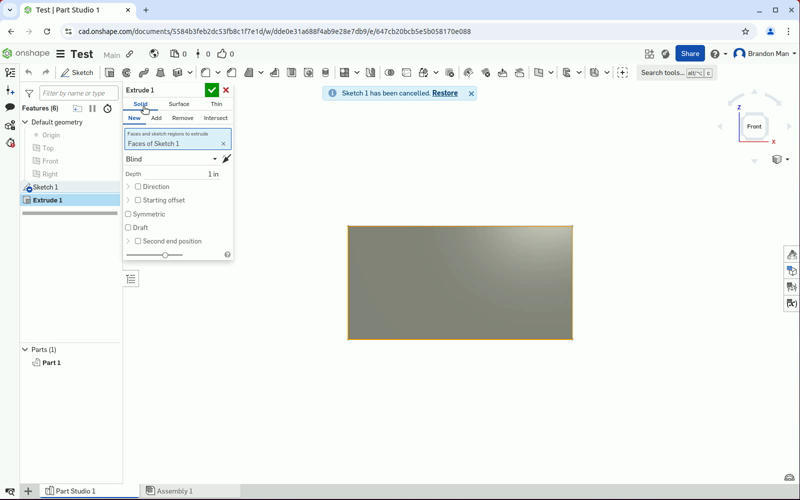
click(143, 106)
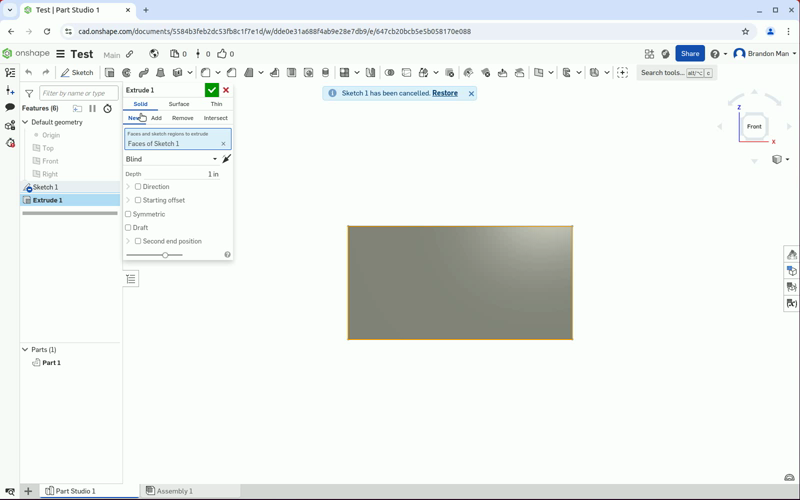
mouse_move(137, 120)
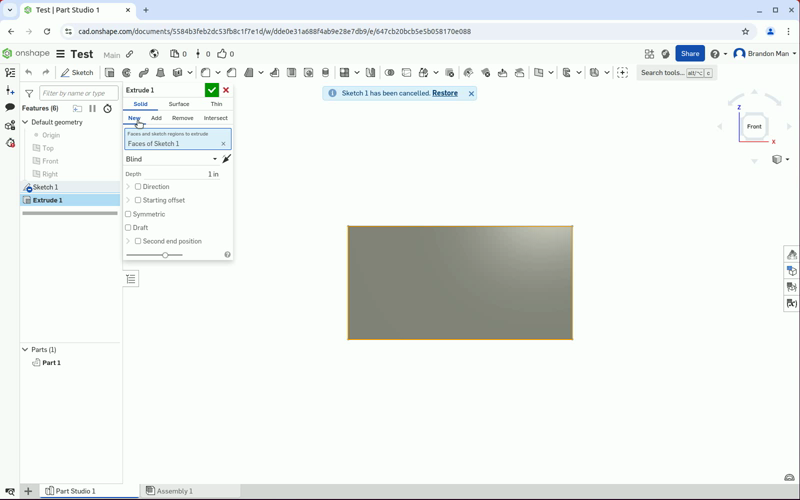
click(137, 120)
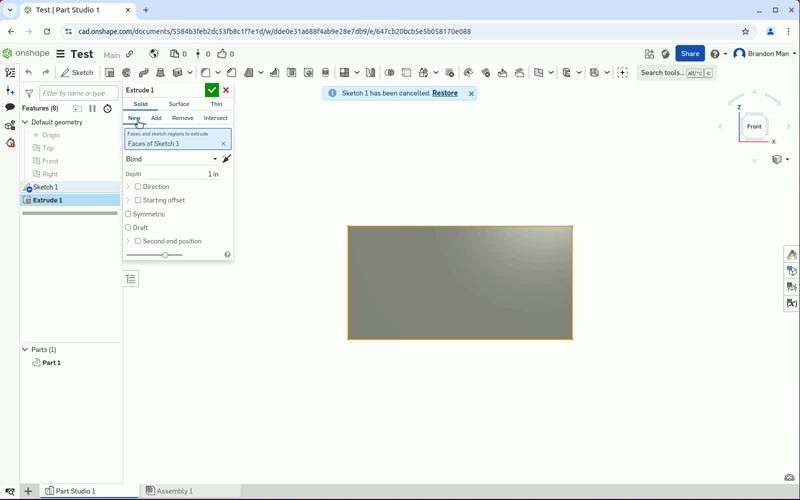
key(tab, 4)
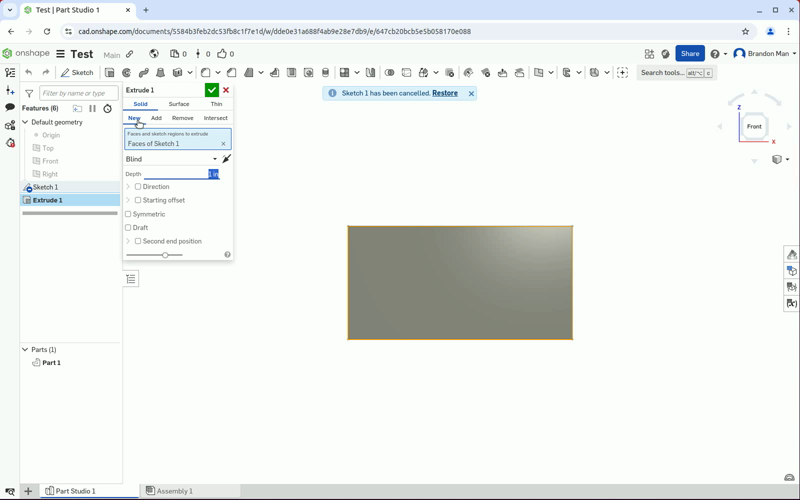
text(18.535)
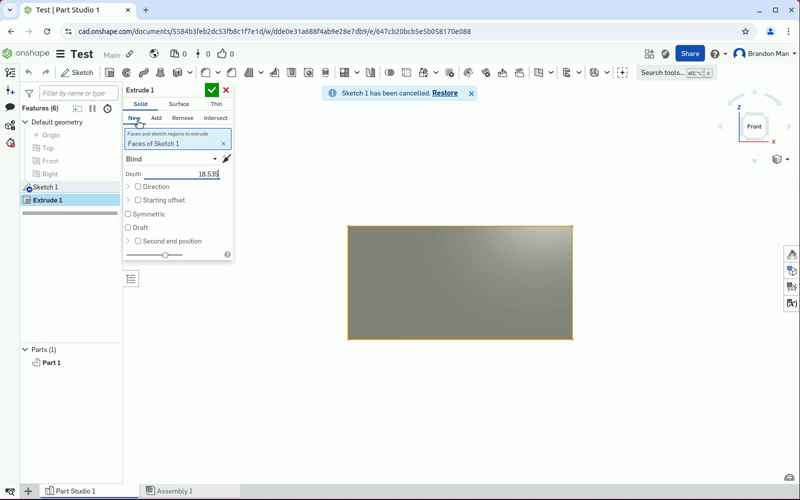
key(enter)
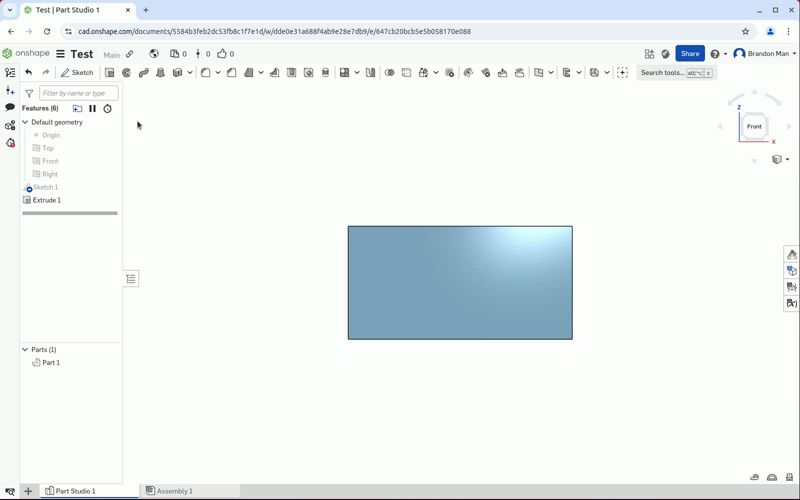
key(shift+h)
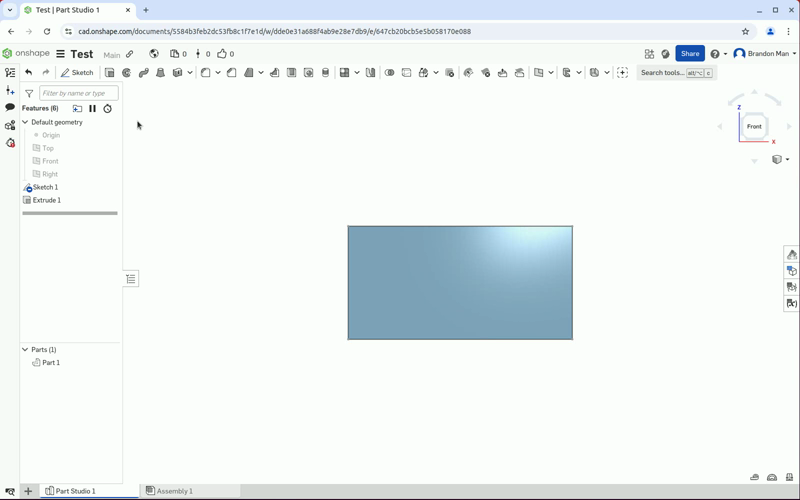
key(shift+h)
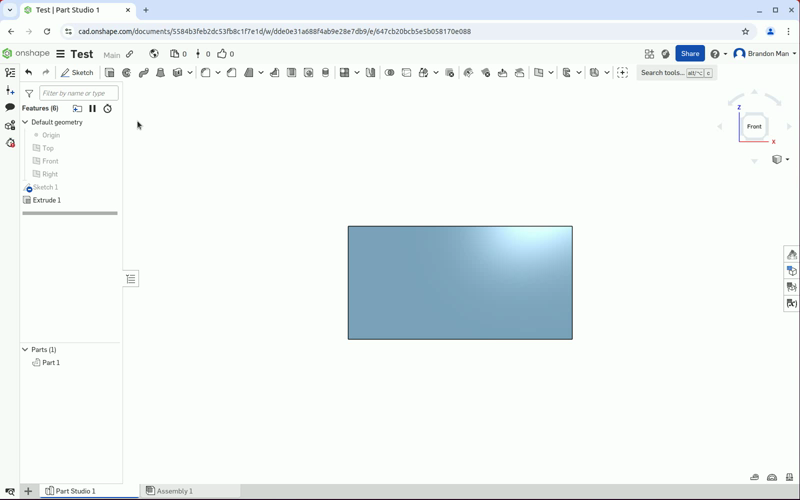
mouse_move(73, 189)
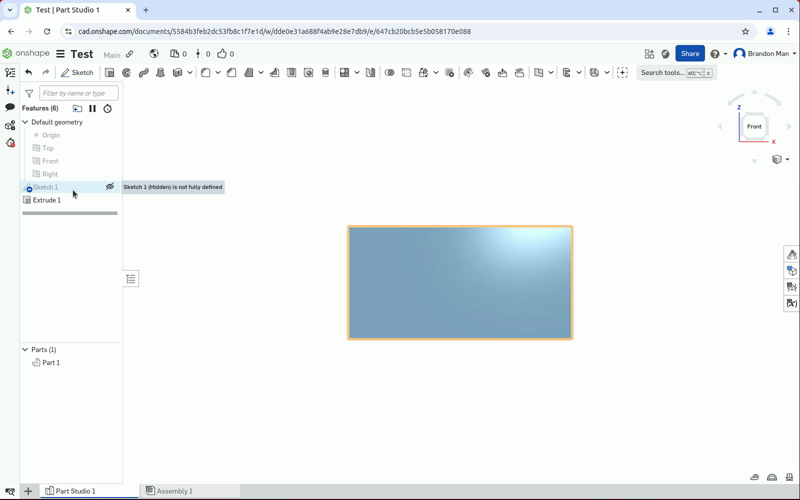
click(73, 189)
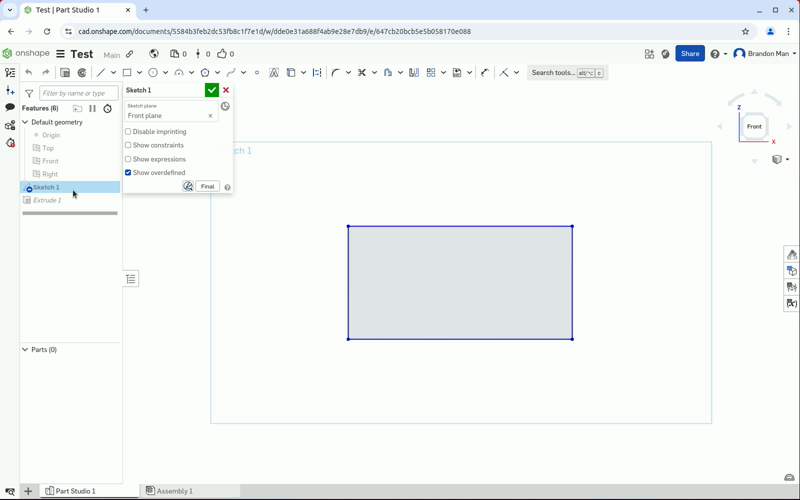
mouse_move(229, 92)
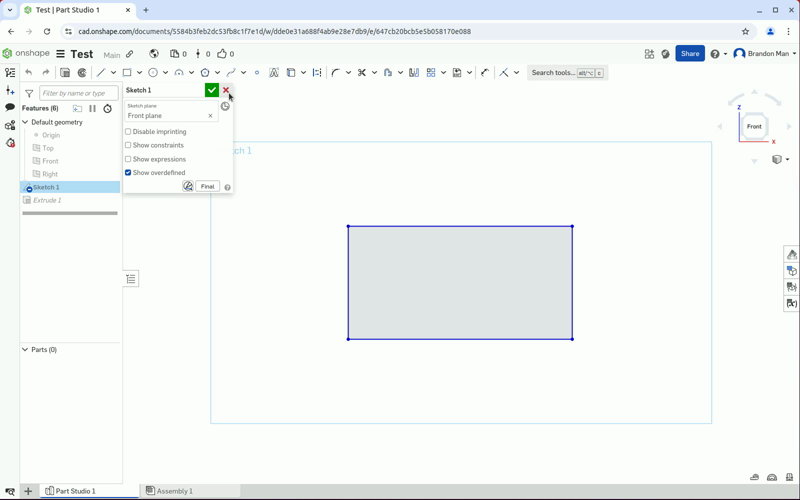
click(229, 92)
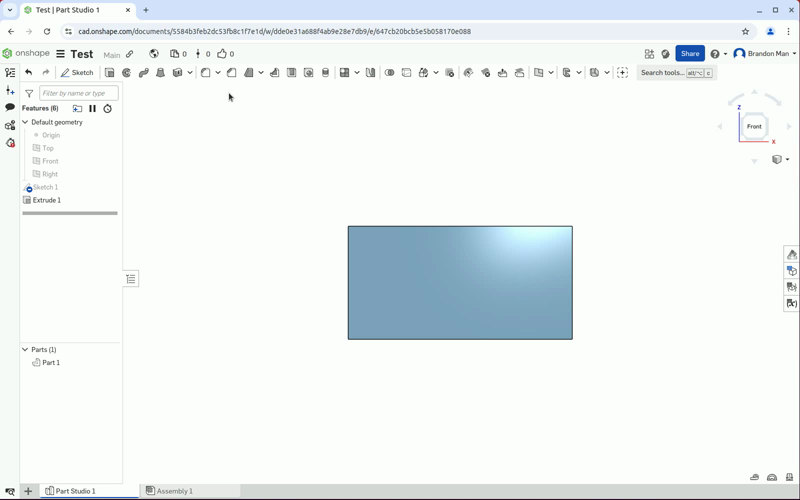
mouse_move(73, 352)
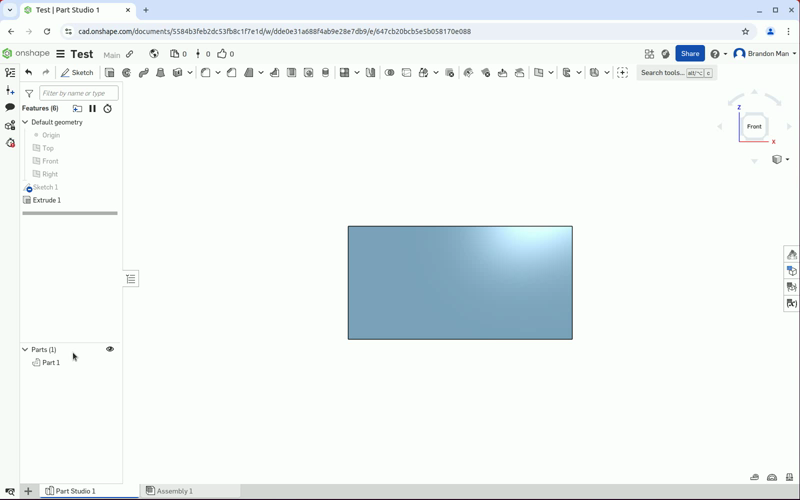
key(y)
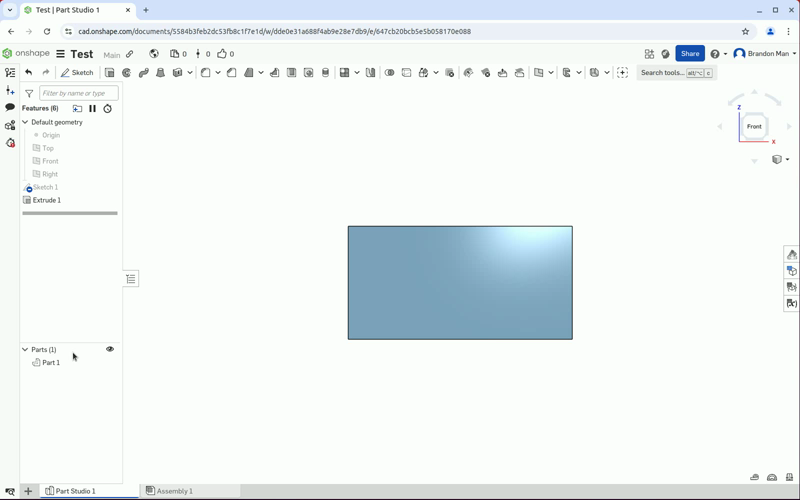
key(shift+p)
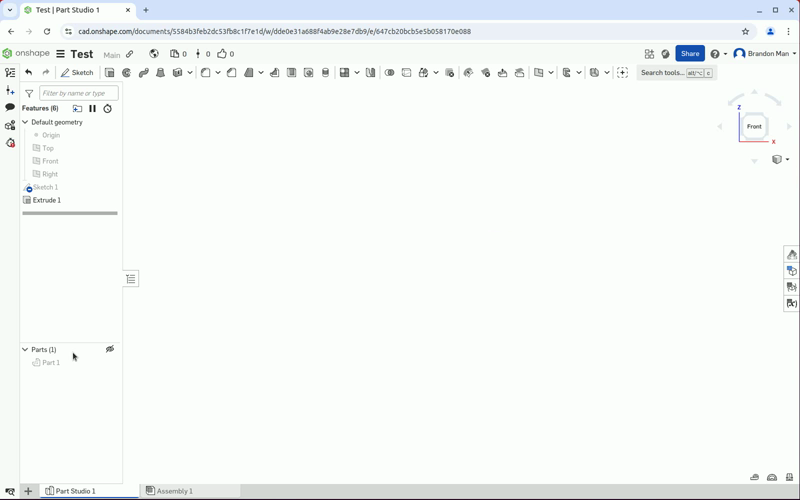
key(space)
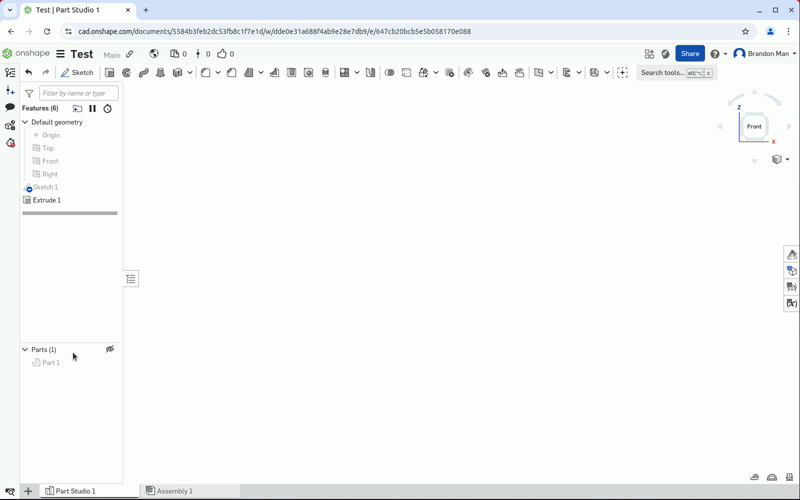
key_down(shift)
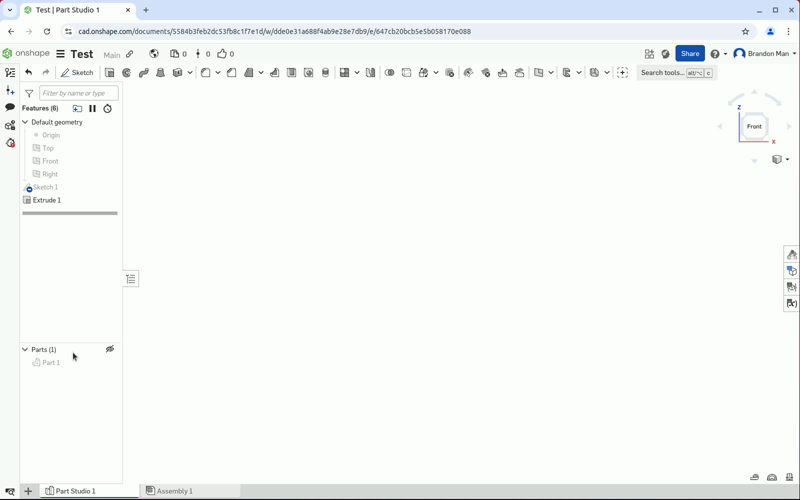
key(down)
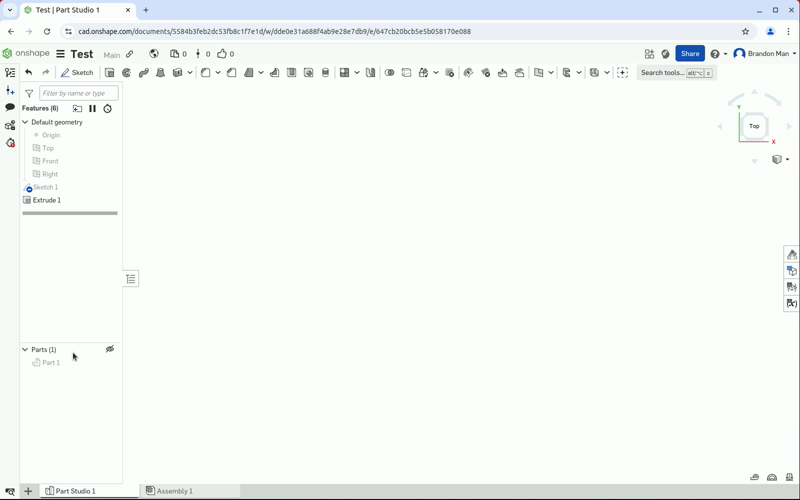
key_up(shift)
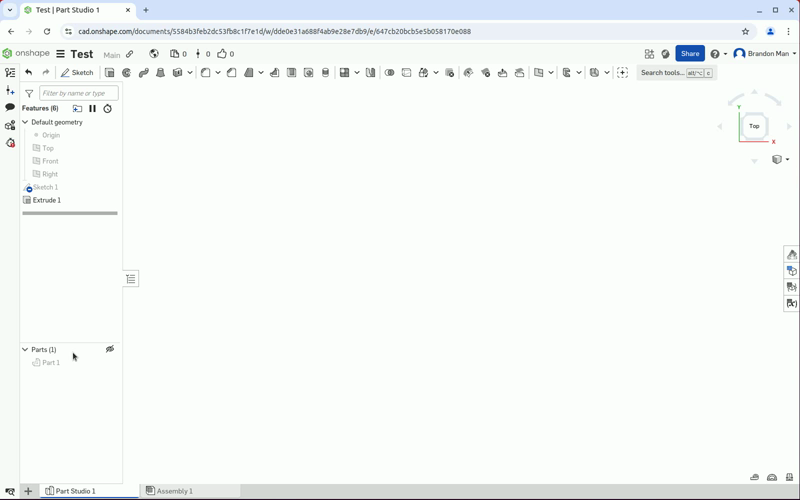
mouse_move(73, 352)
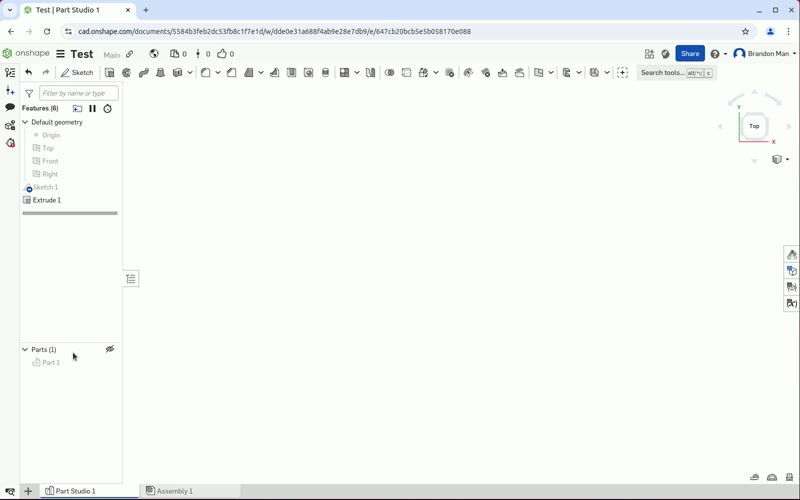
key(shift+y)
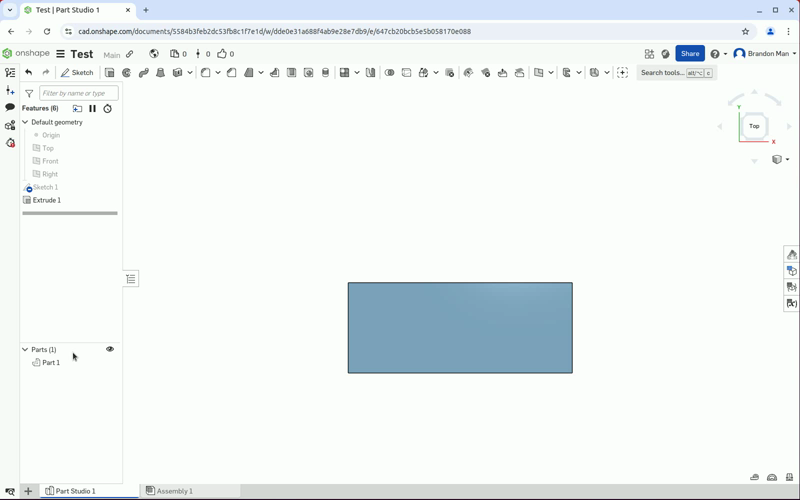
mouse_move(541, 75)
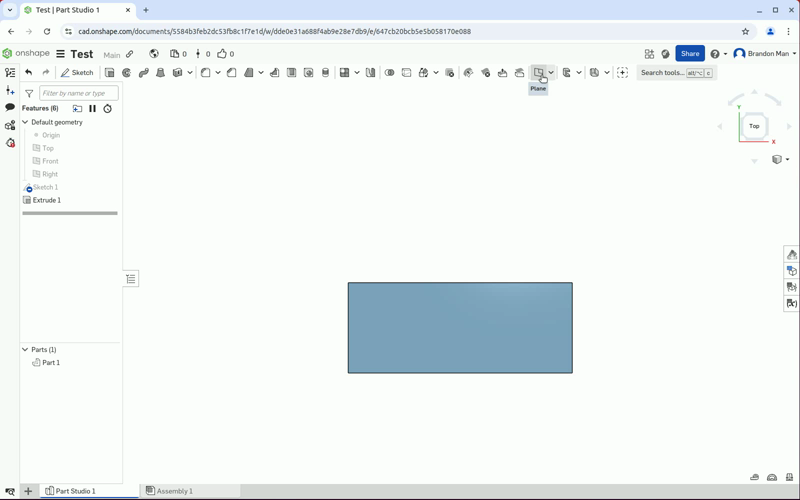
click(541, 75)
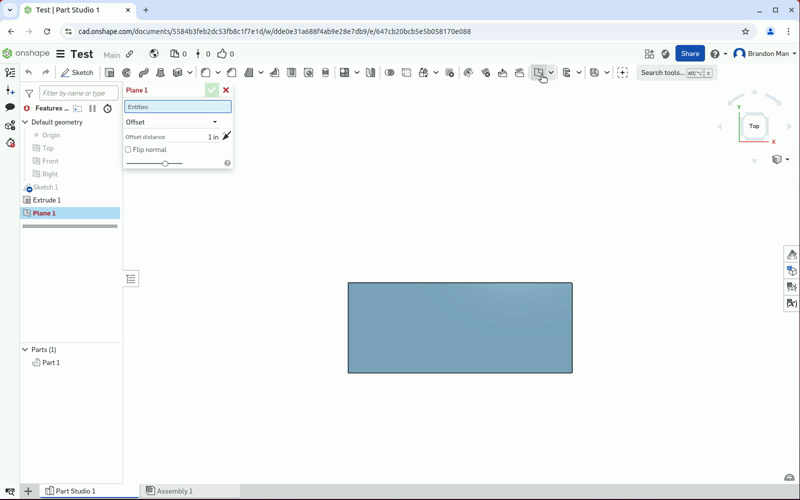
mouse_move(73, 150)
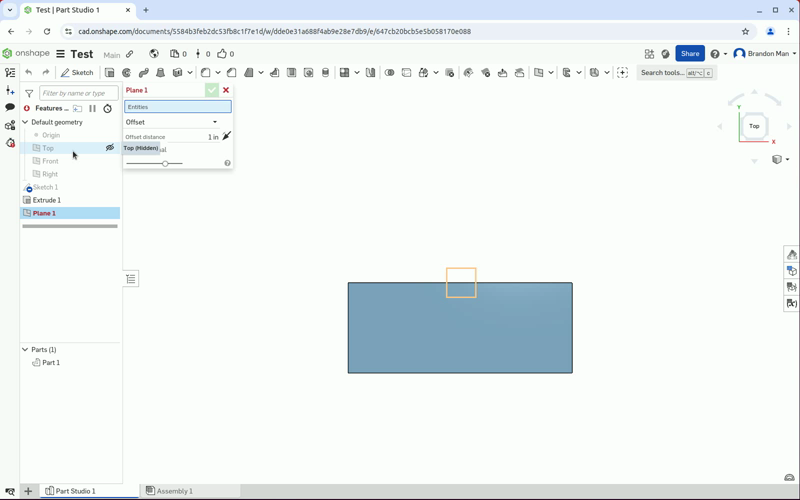
click(73, 150)
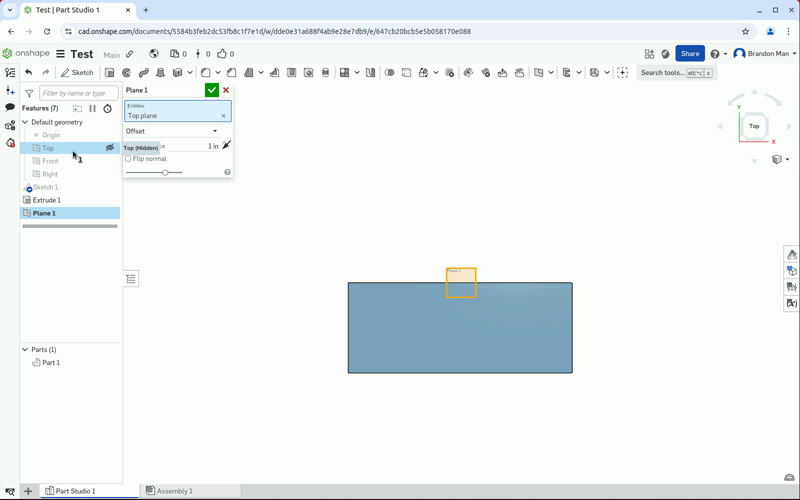
key(tab, 2)
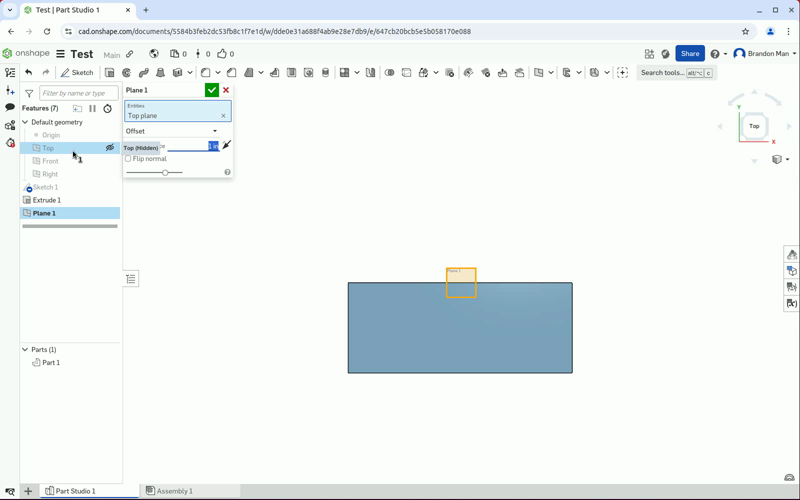
text(11.554)
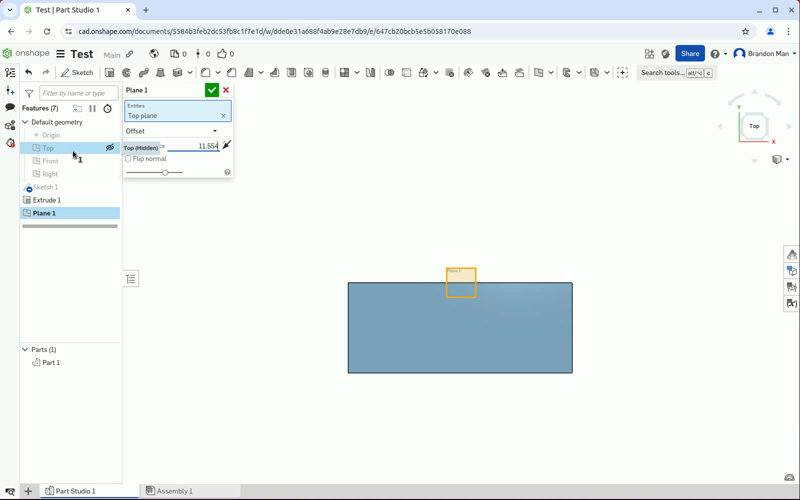
key(enter, 2)
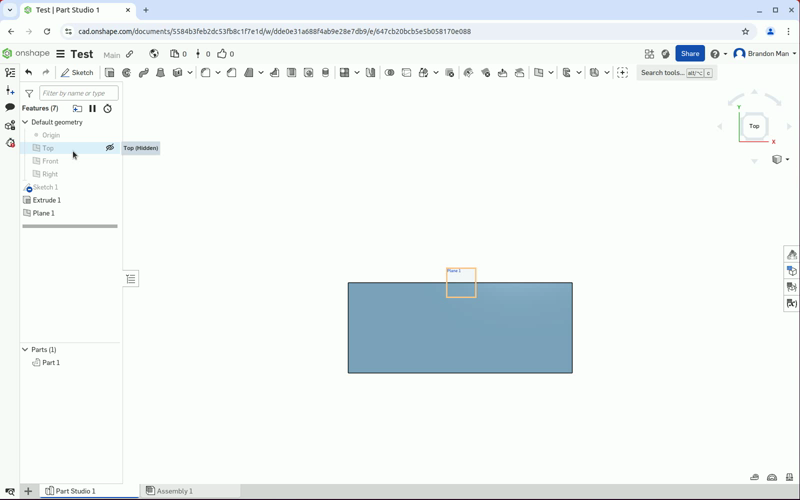
key(shift+s)
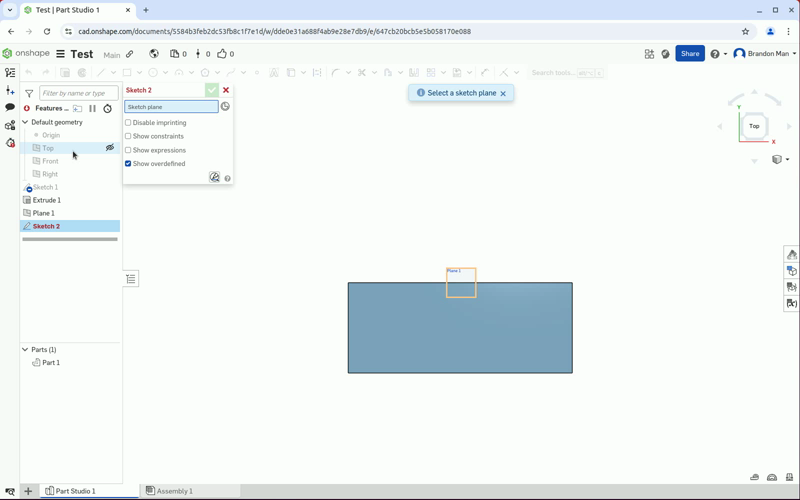
mouse_move(73, 215)
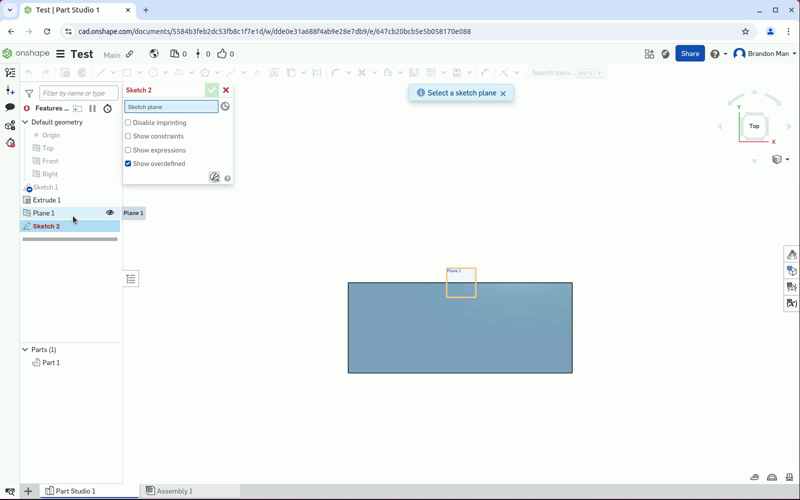
click(73, 215)
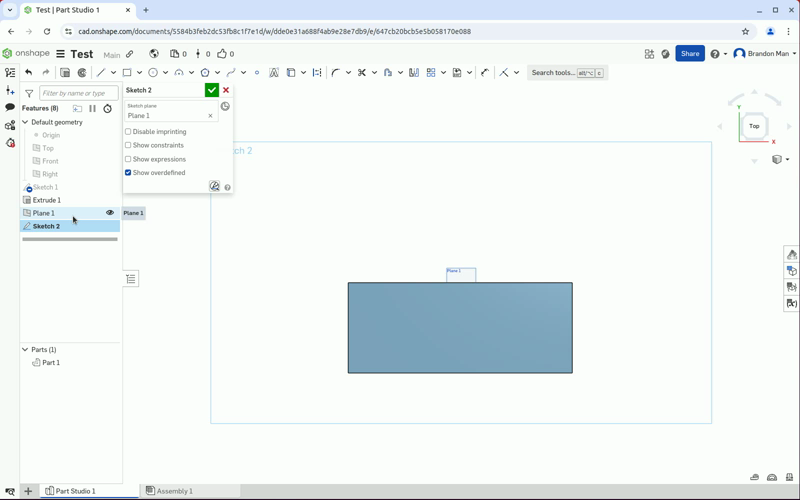
mouse_move(73, 352)
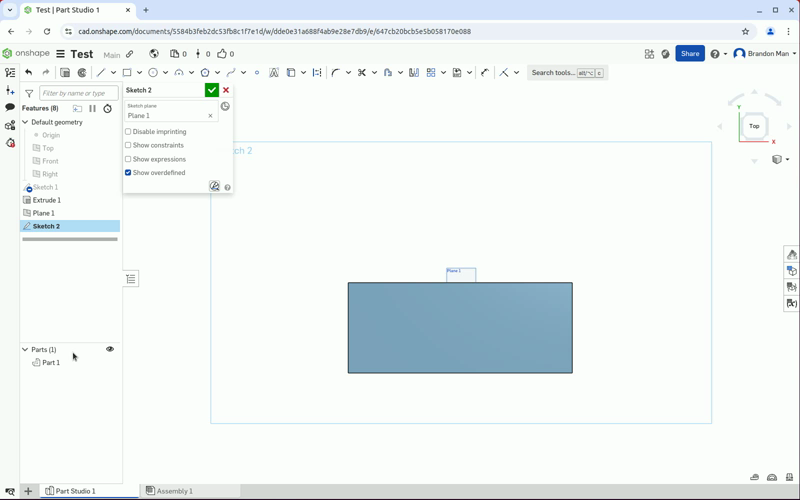
key(y)
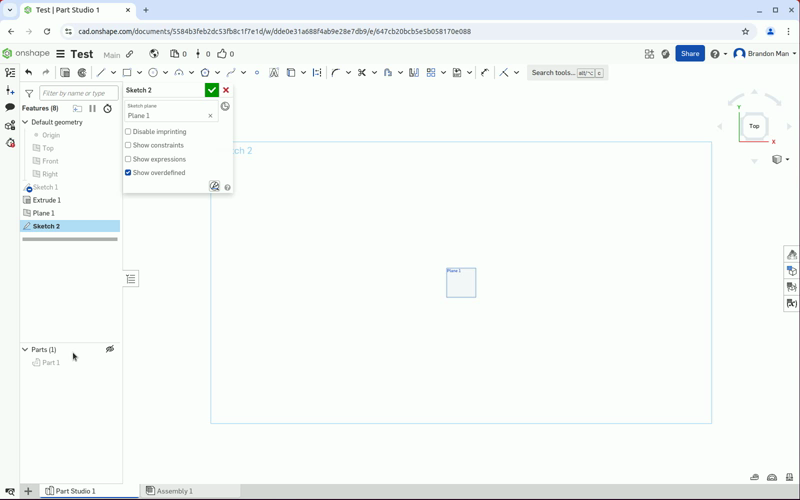
key(c)
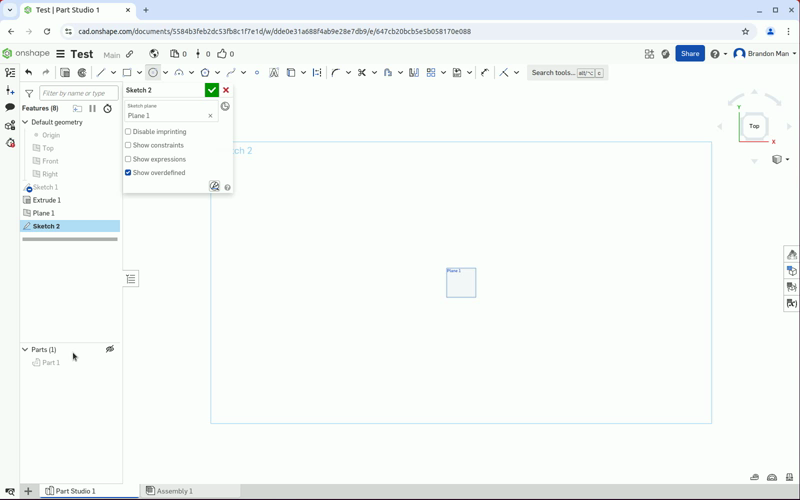
key_down(shift)
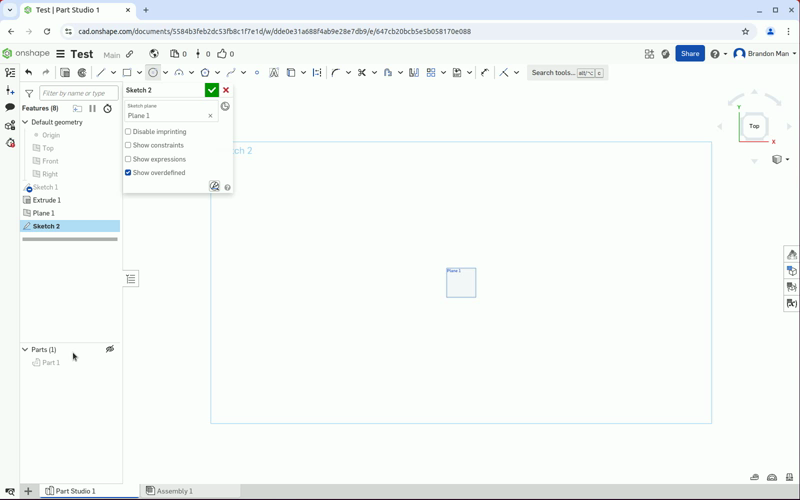
mouse_move(394, 327)
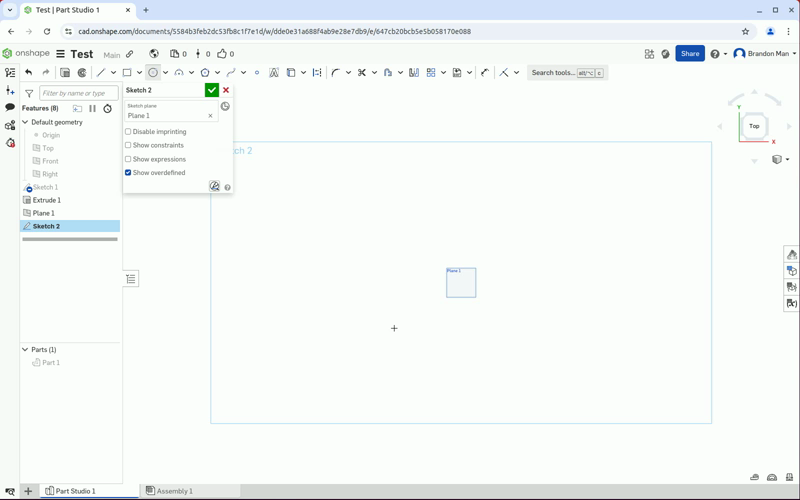
click(394, 327)
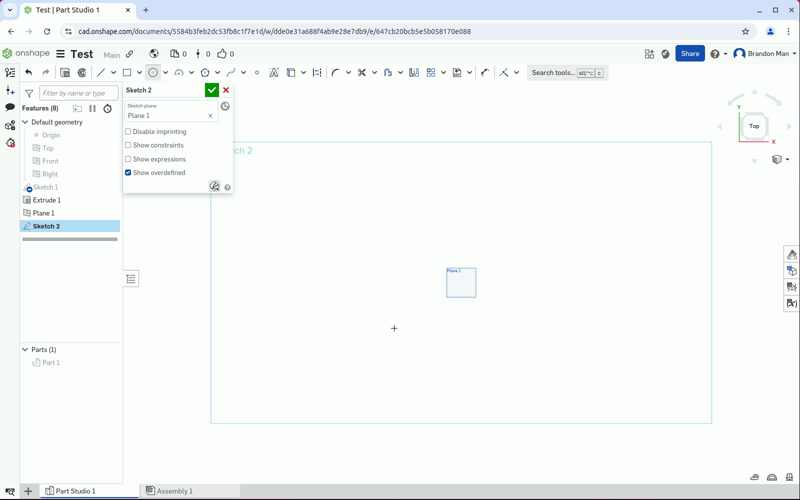
key_up(shift)
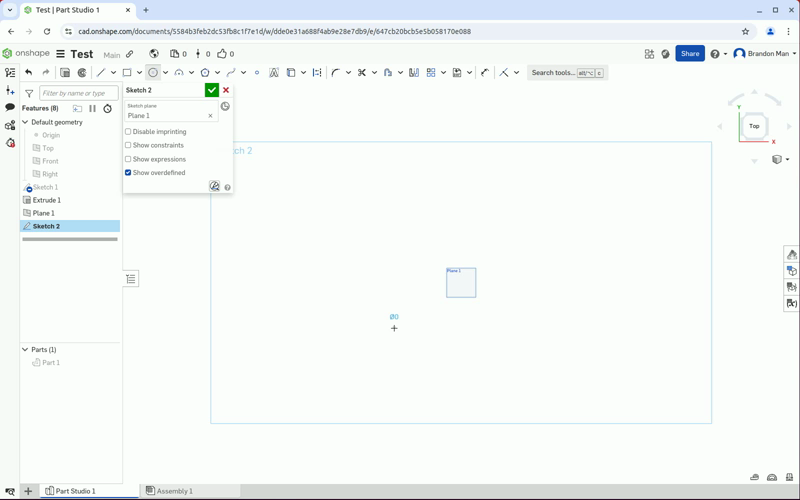
mouse_move(428, 327)
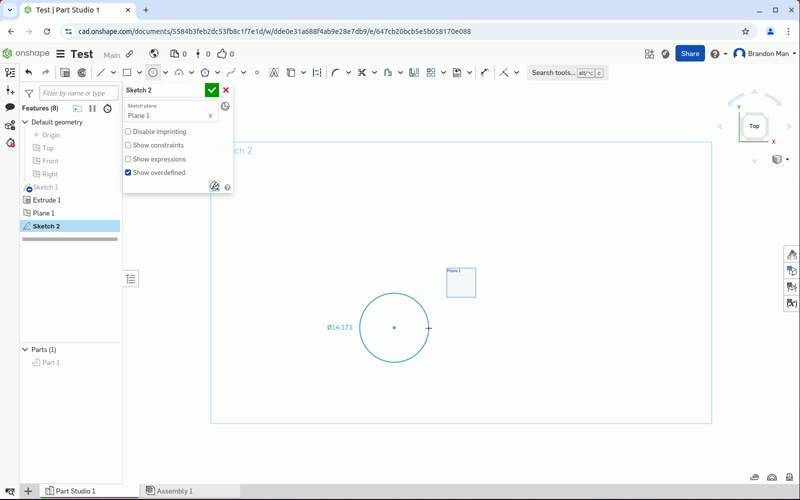
click(428, 327)
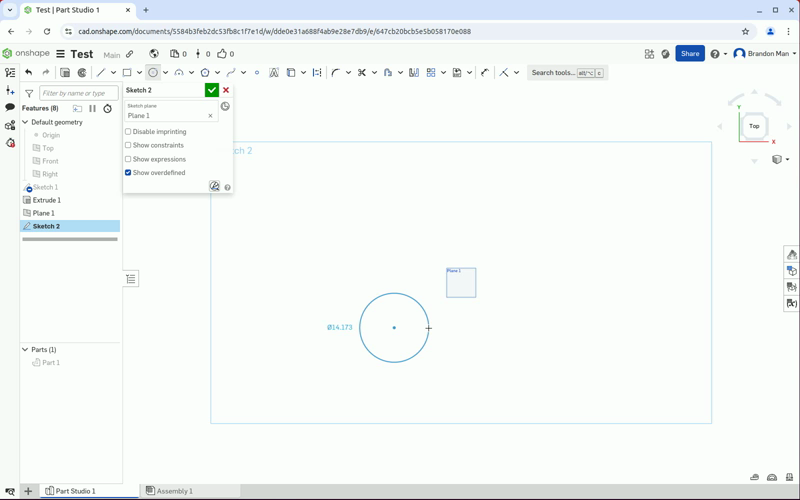
key(esc)
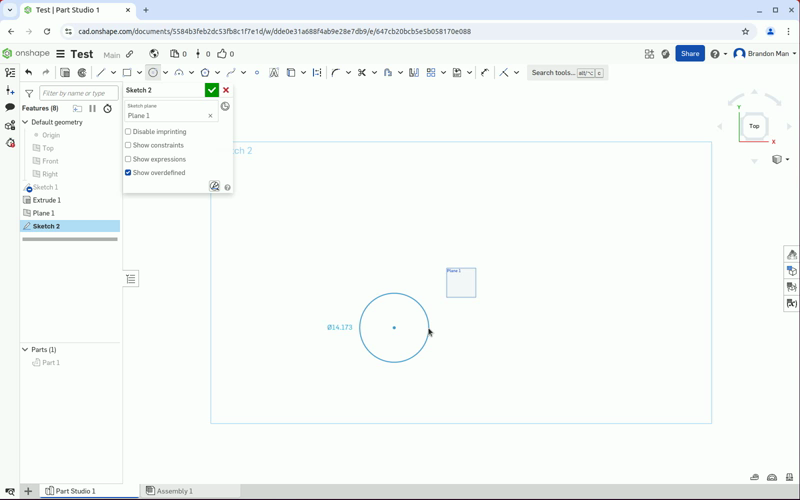
mouse_move(367, 325)
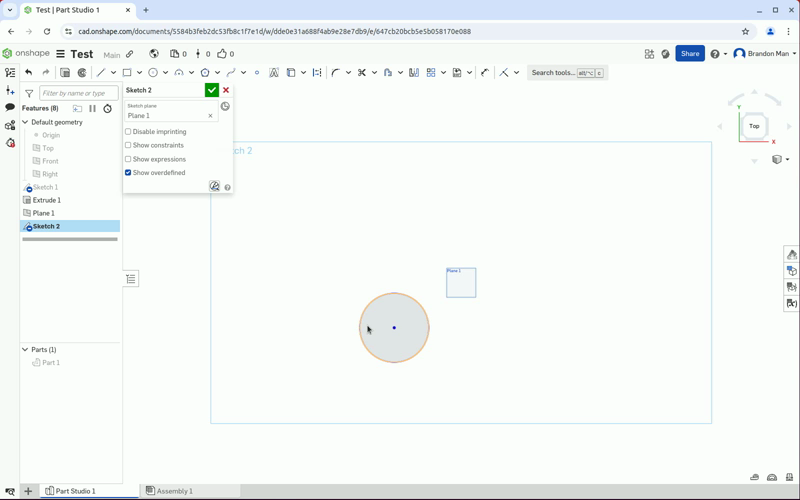
click(367, 325)
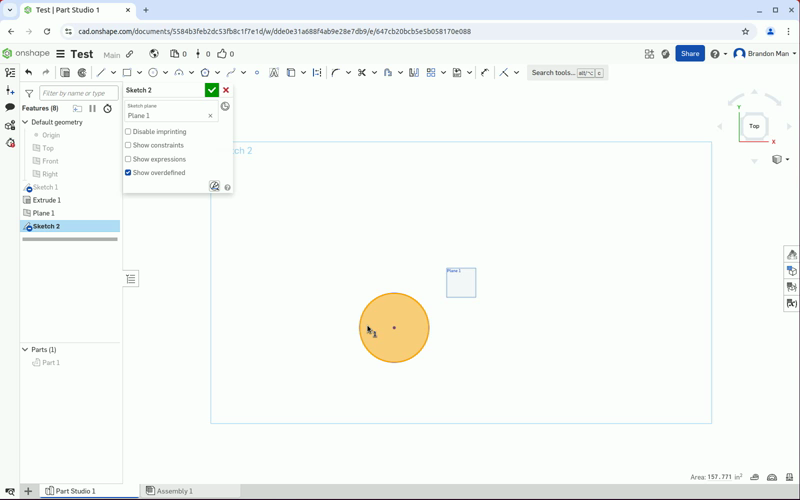
mouse_move(73, 352)
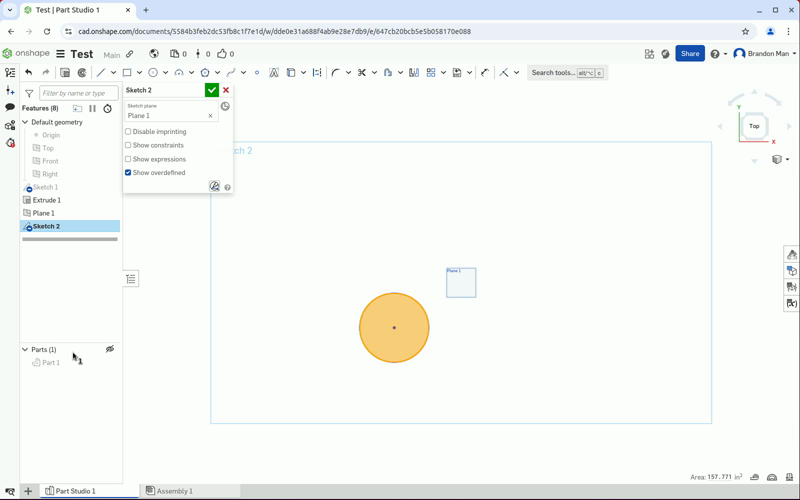
key(shift+y)
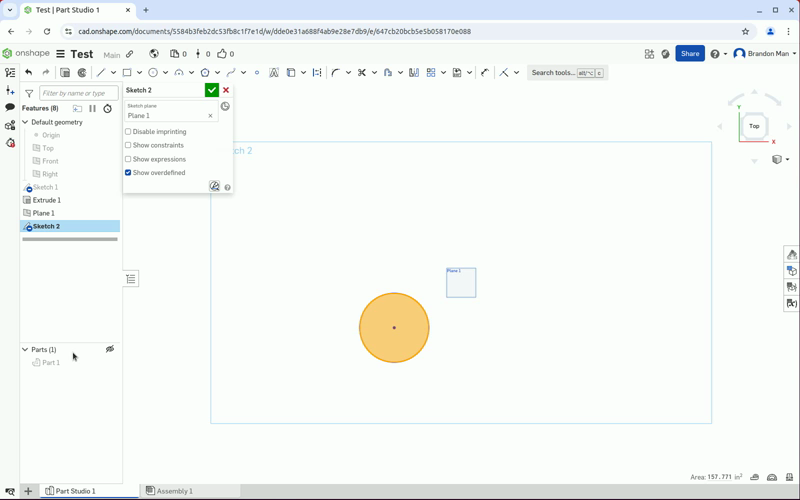
key(shift+e)
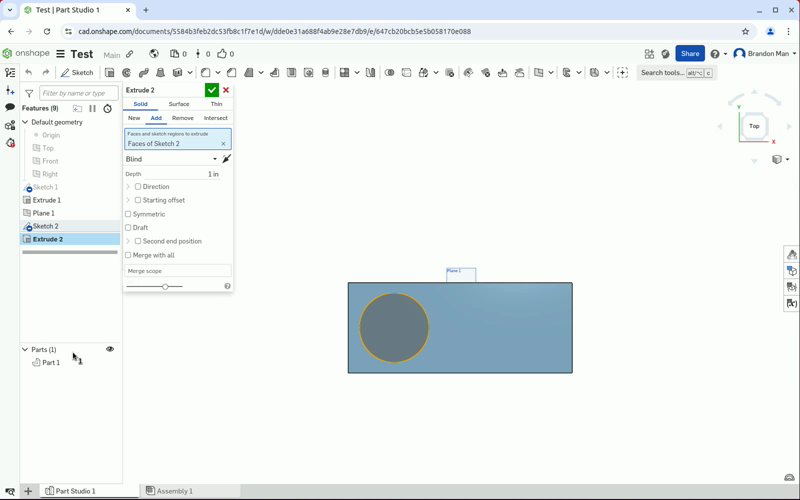
mouse_move(143, 106)
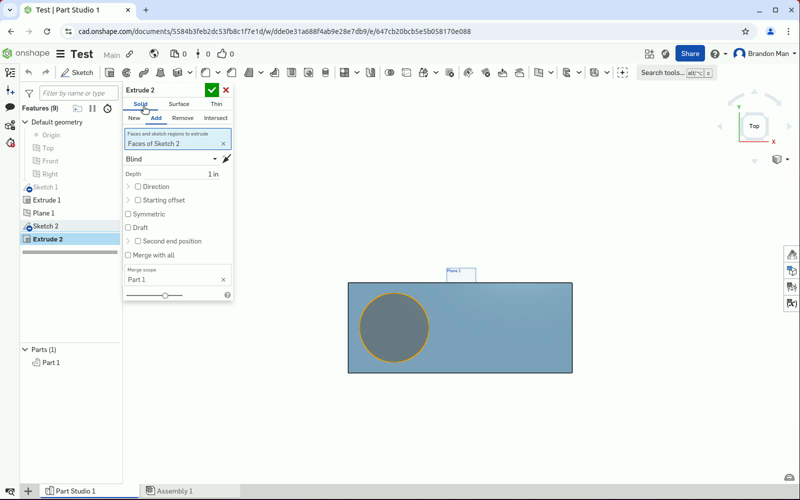
click(143, 106)
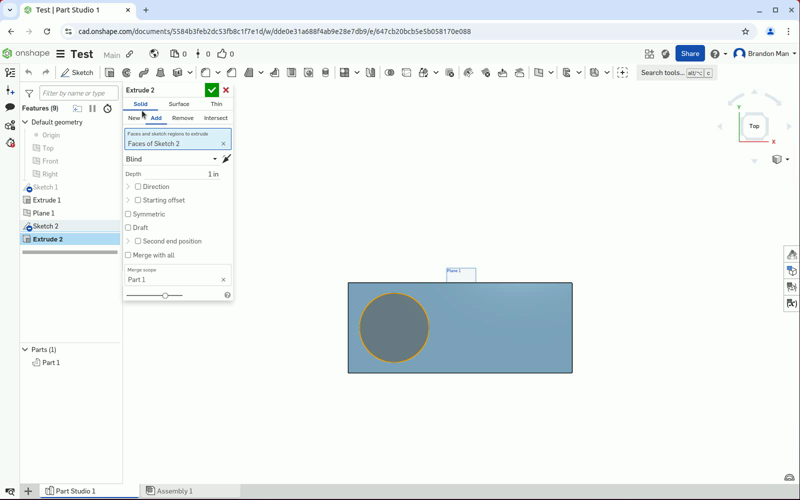
mouse_move(137, 120)
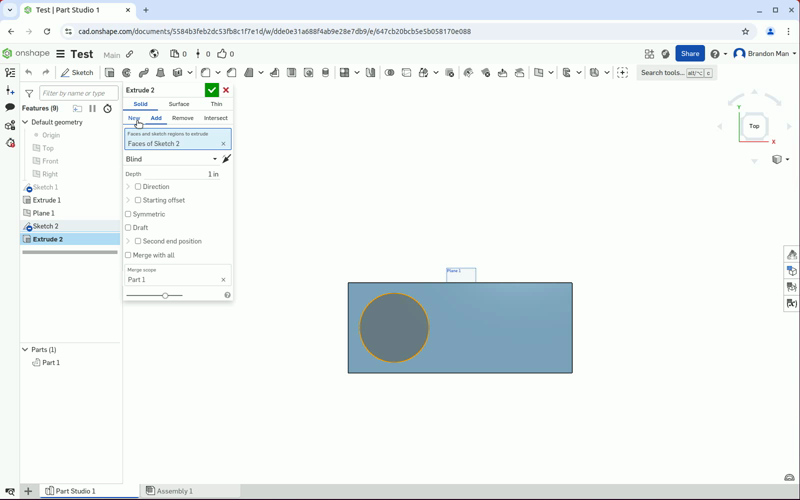
click(137, 120)
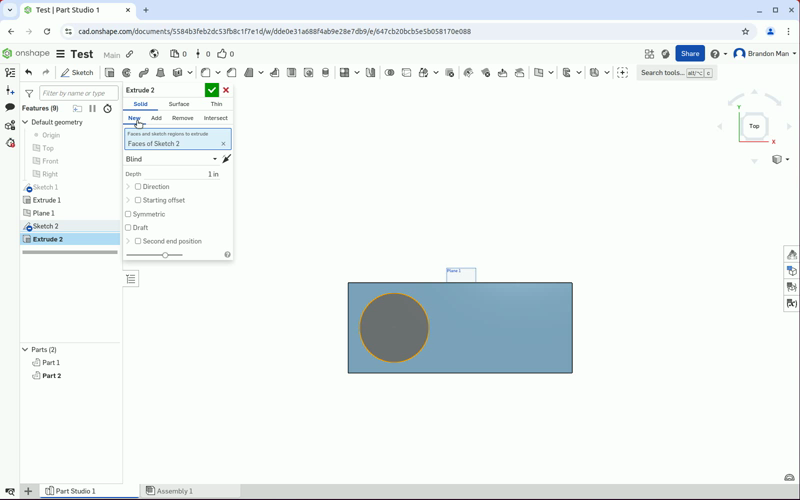
key(tab, 4)
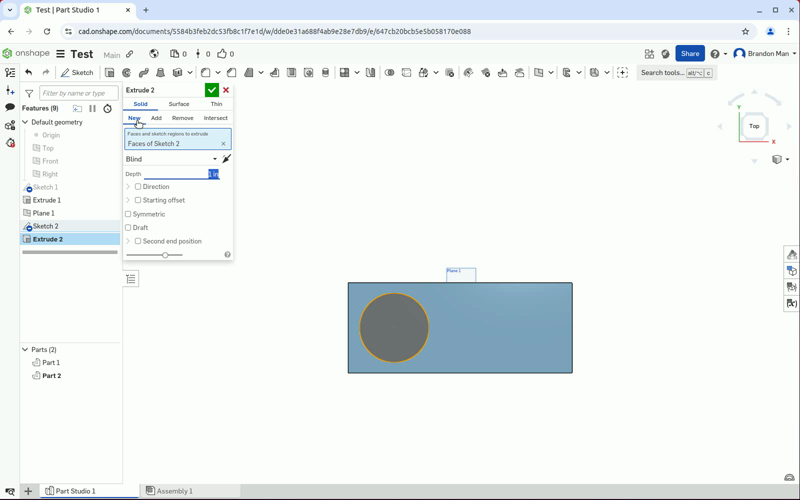
text(4.574)
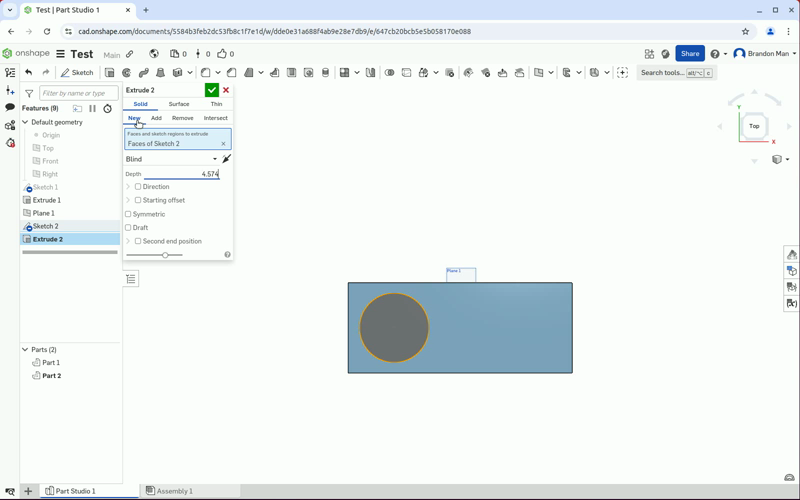
key(enter)
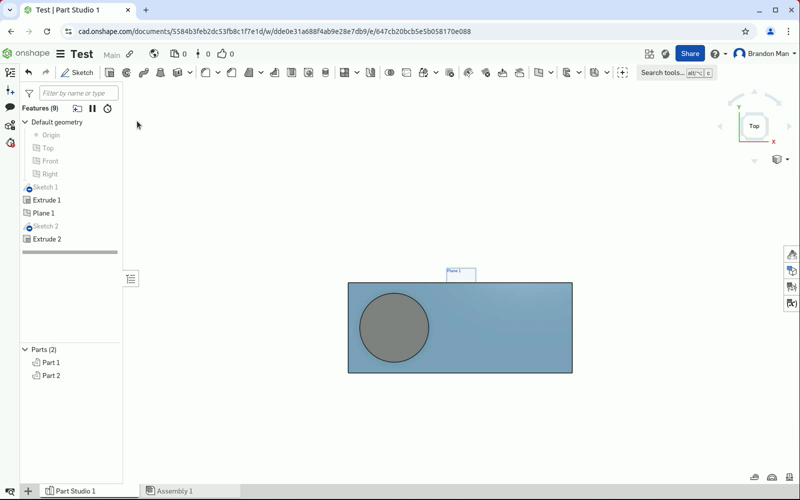
key(shift+h)
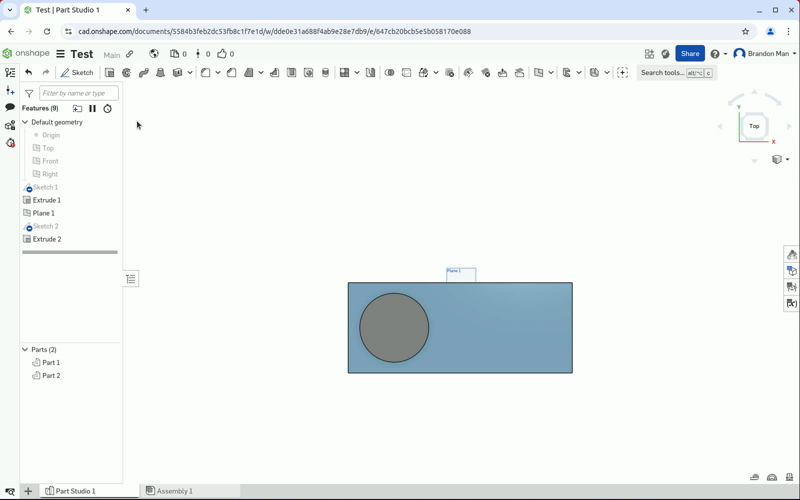
key(shift+h)
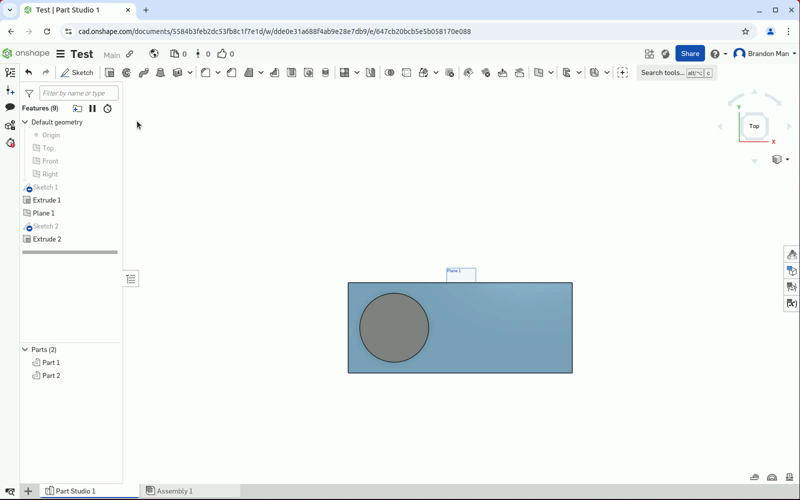
mouse_move(73, 189)
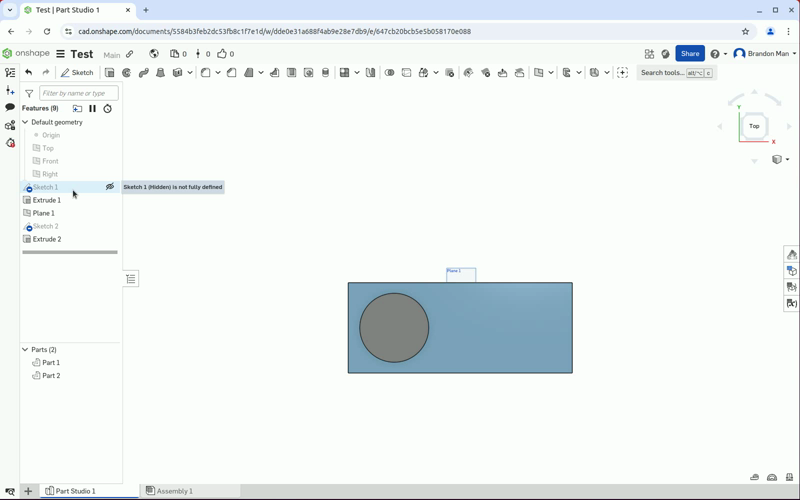
click(73, 189)
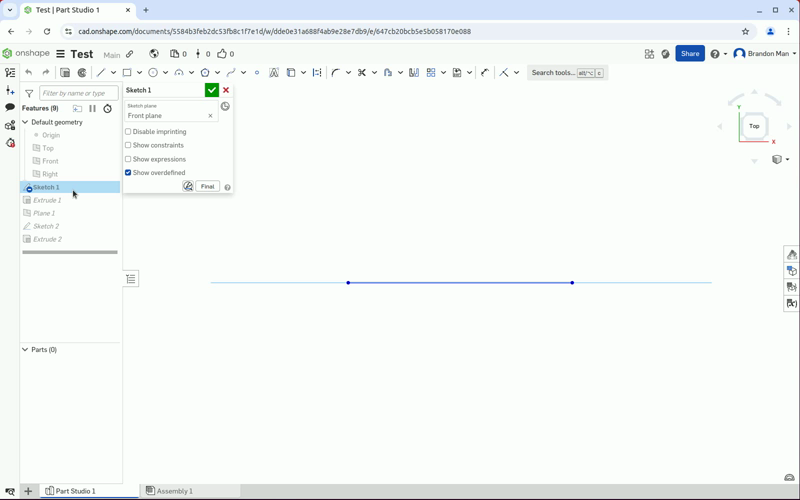
mouse_move(229, 92)
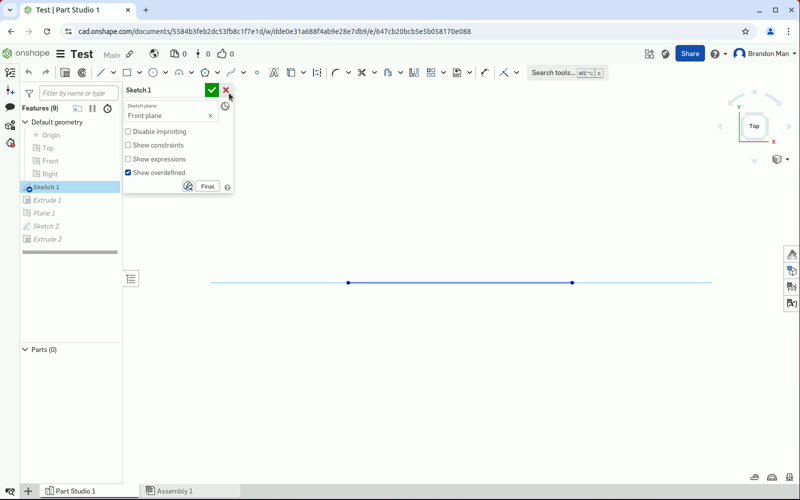
click(229, 92)
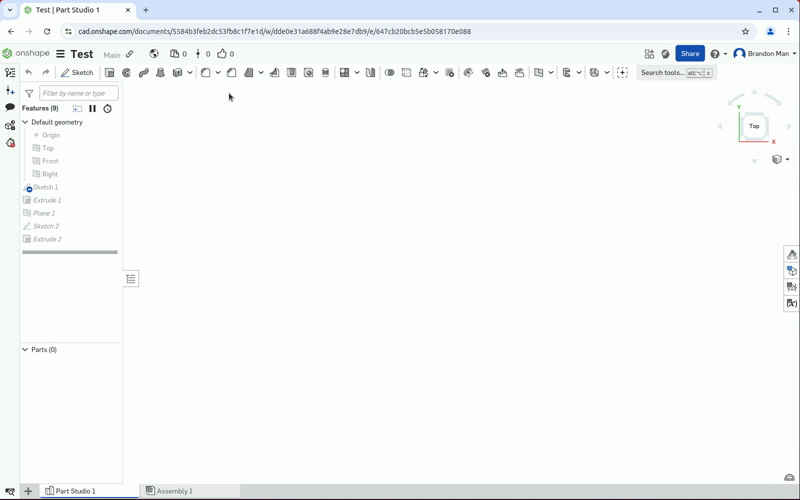
key(shift+s)
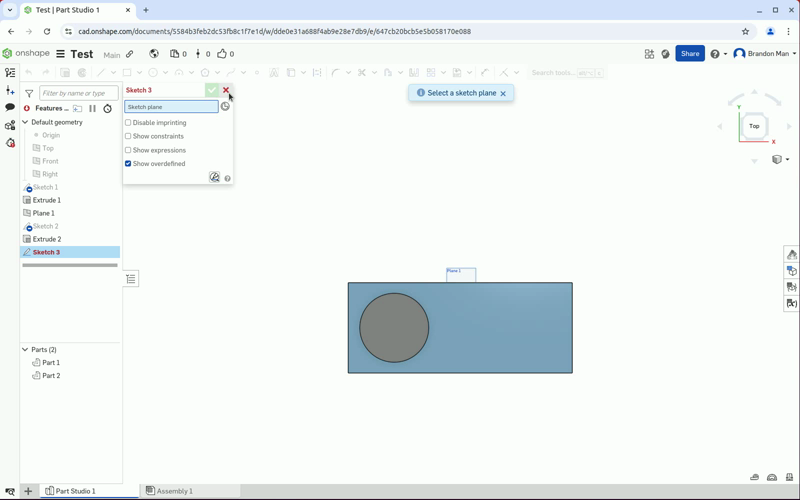
mouse_move(73, 215)
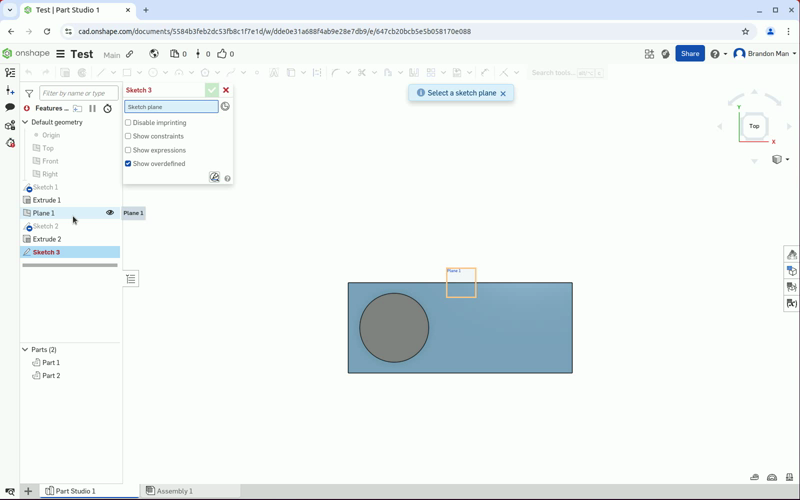
click(73, 215)
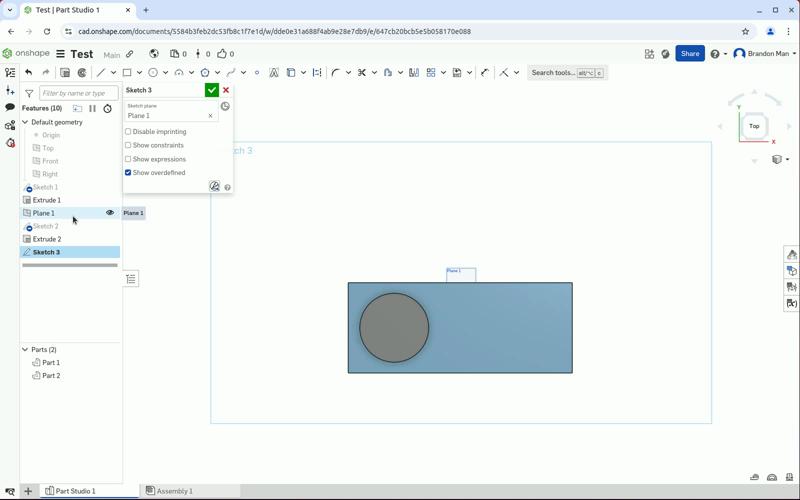
mouse_move(73, 352)
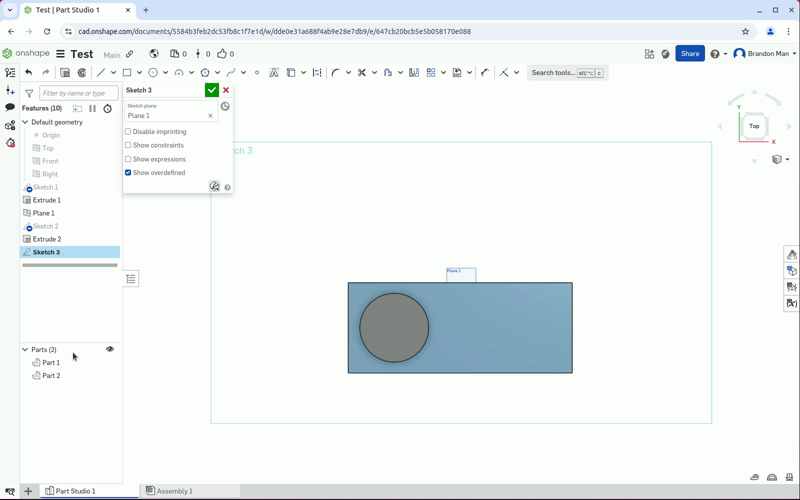
key(y)
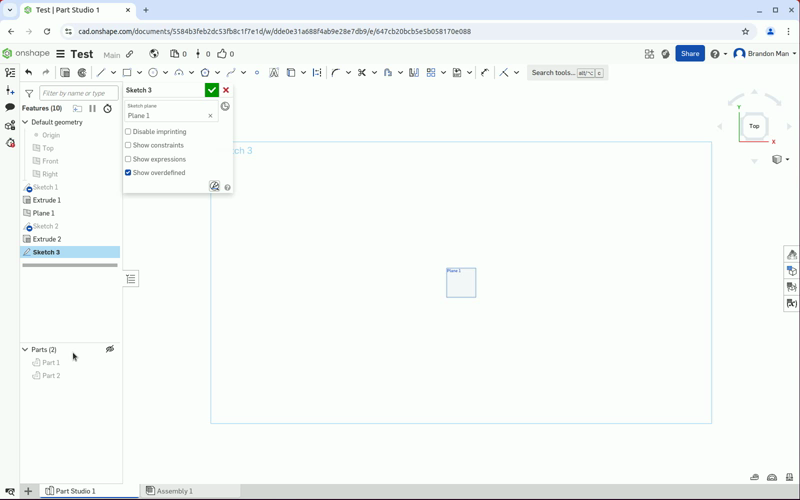
key(c)
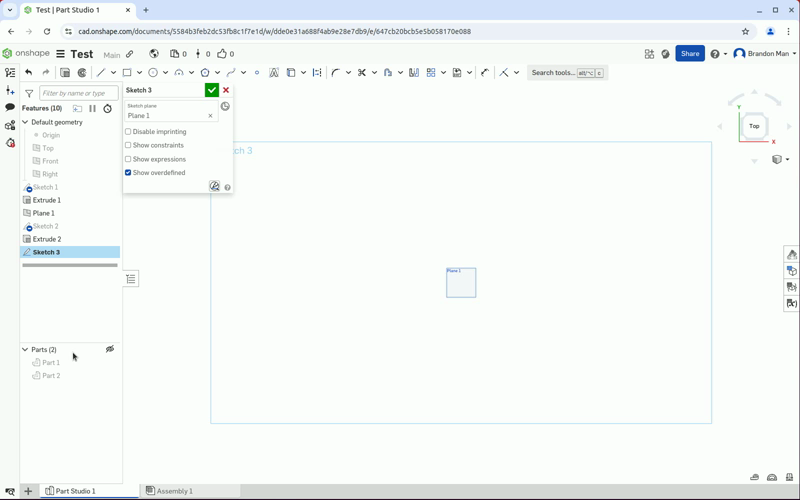
key_down(shift)
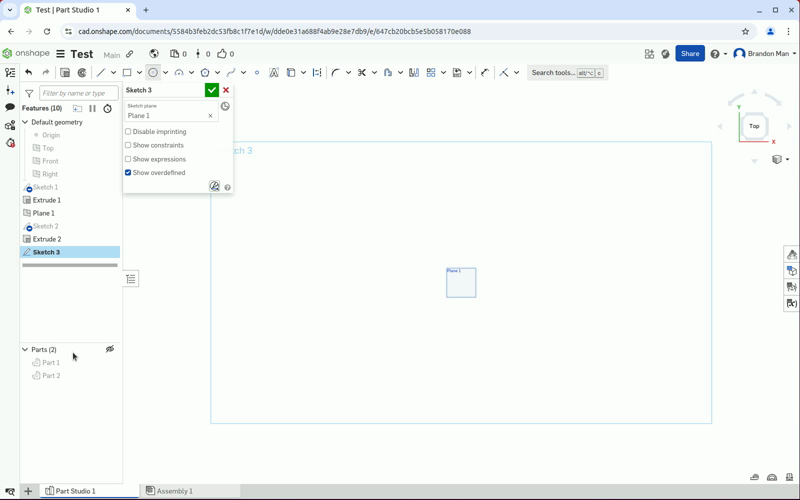
mouse_move(529, 327)
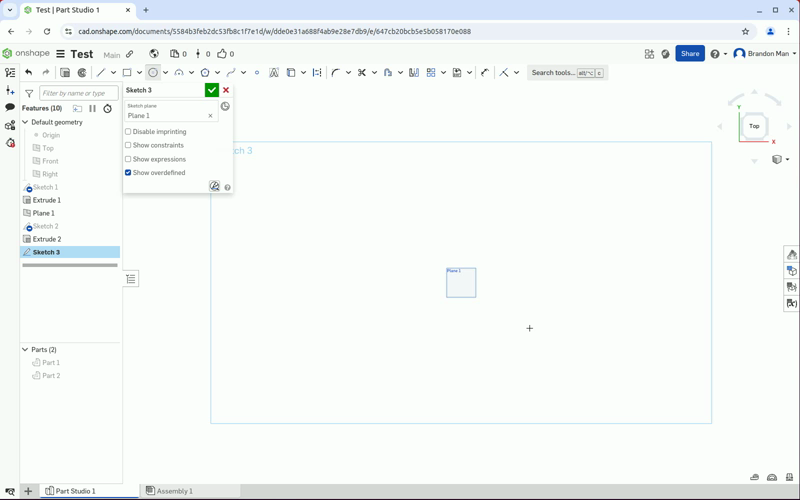
click(529, 327)
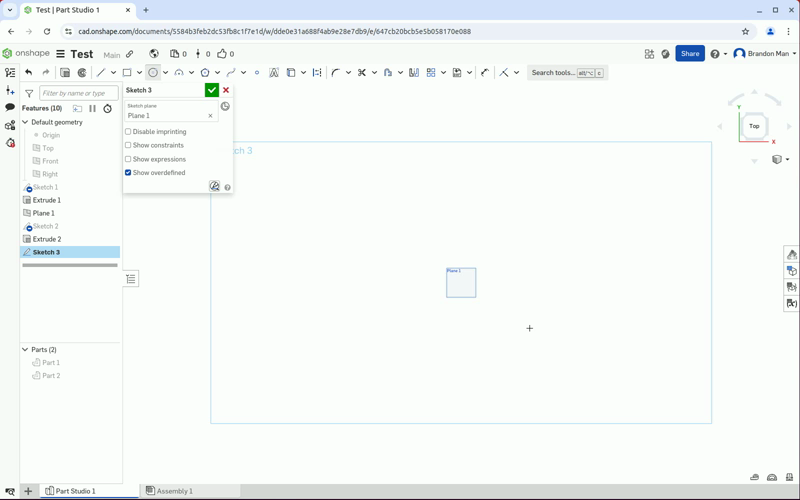
key_up(shift)
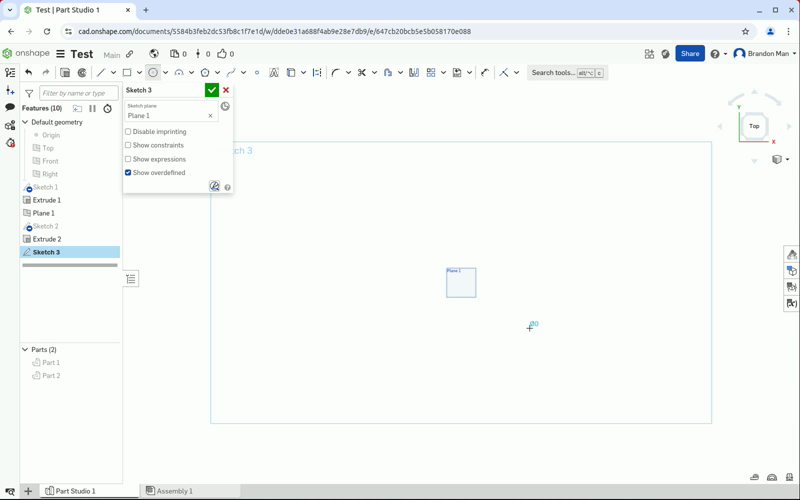
mouse_move(564, 327)
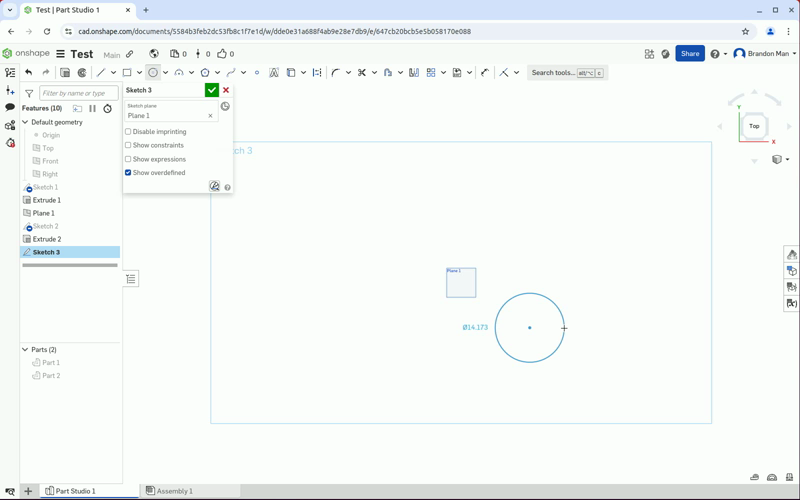
click(564, 327)
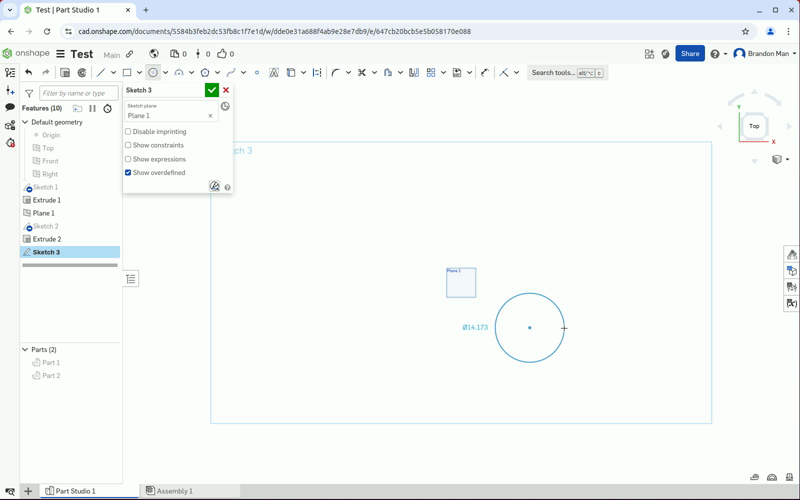
key(esc)
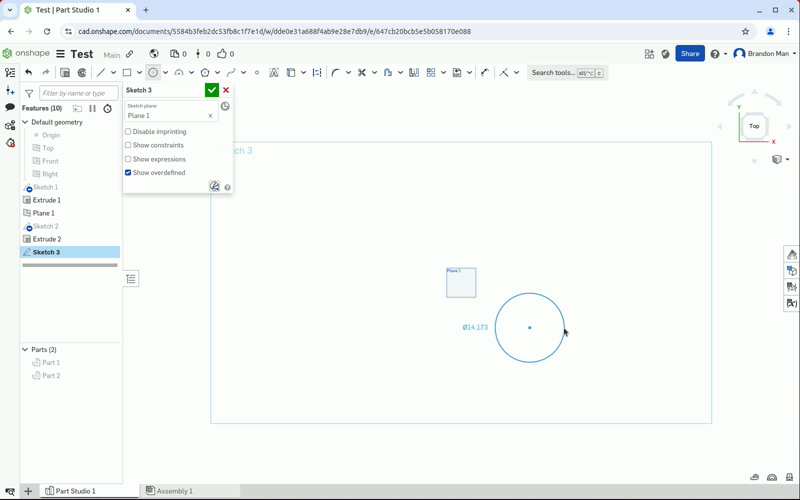
mouse_move(543, 323)
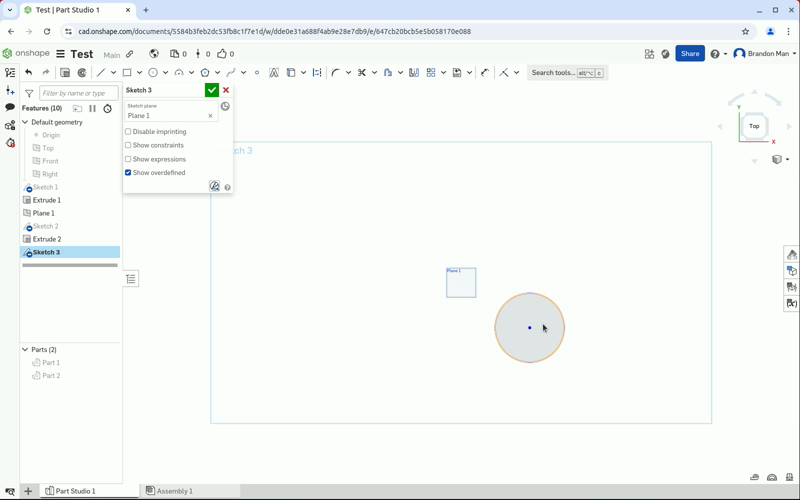
click(543, 323)
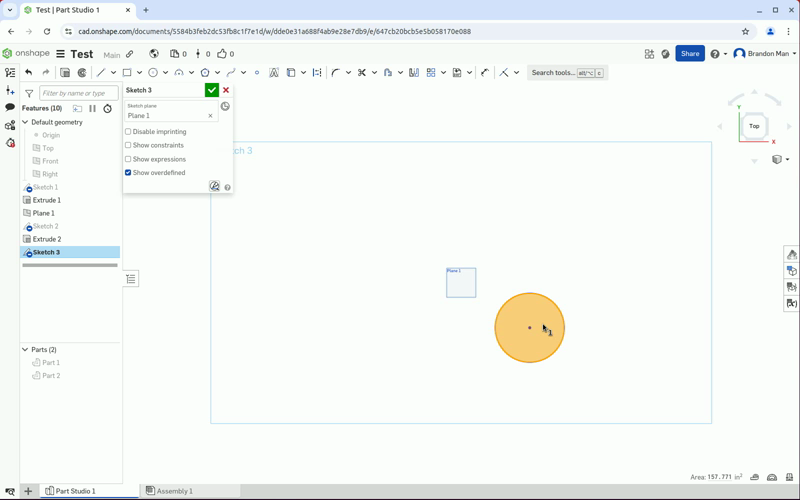
mouse_move(73, 352)
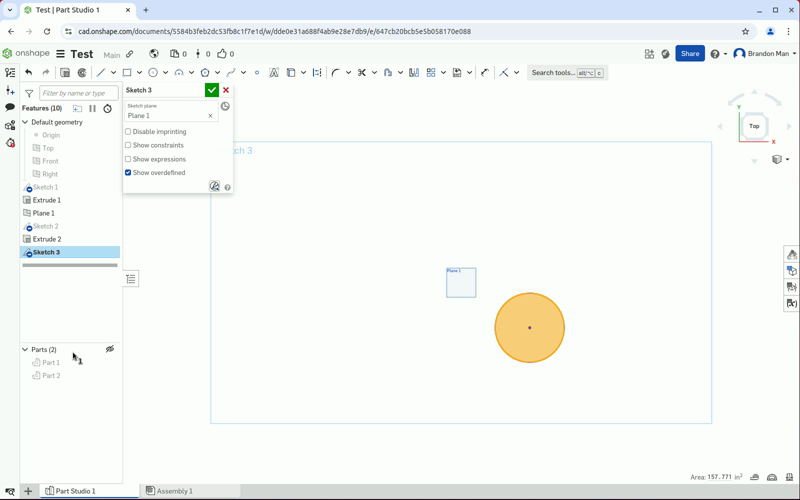
key(shift+y)
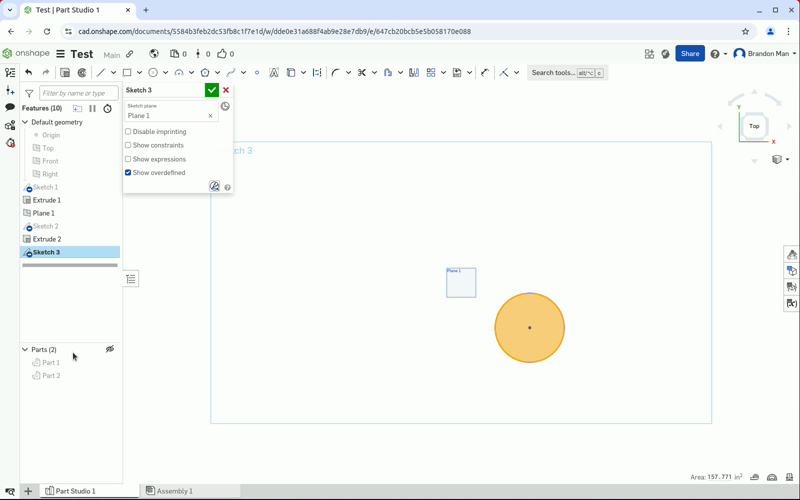
key(shift+e)
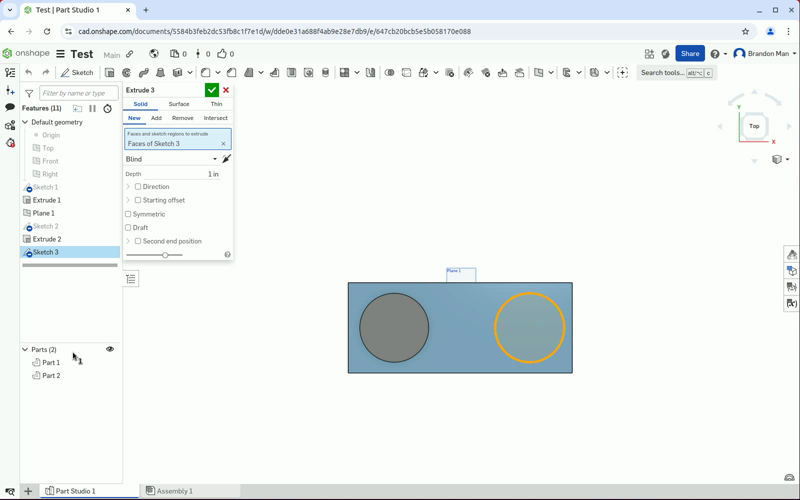
mouse_move(143, 106)
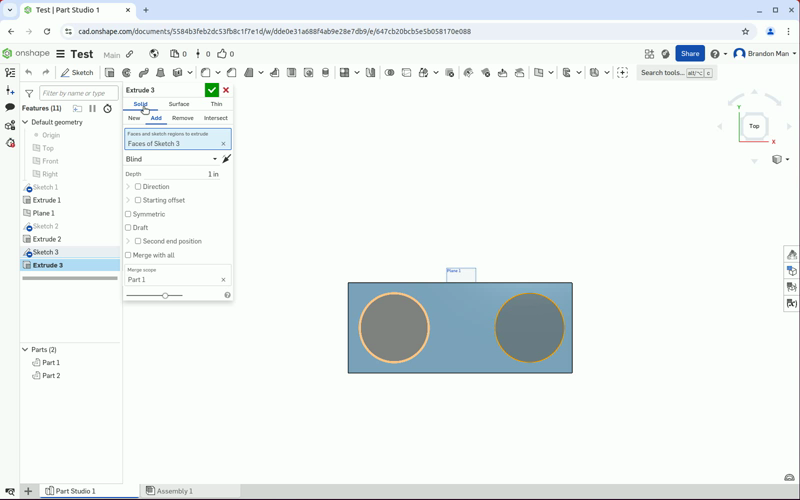
click(143, 106)
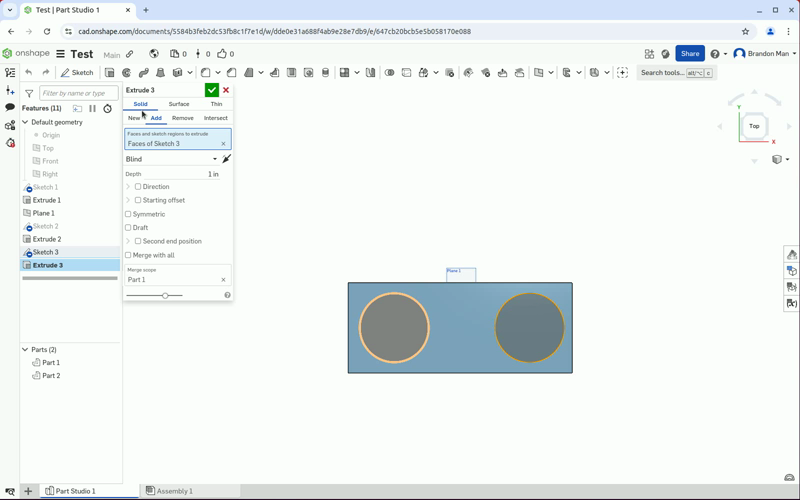
mouse_move(137, 120)
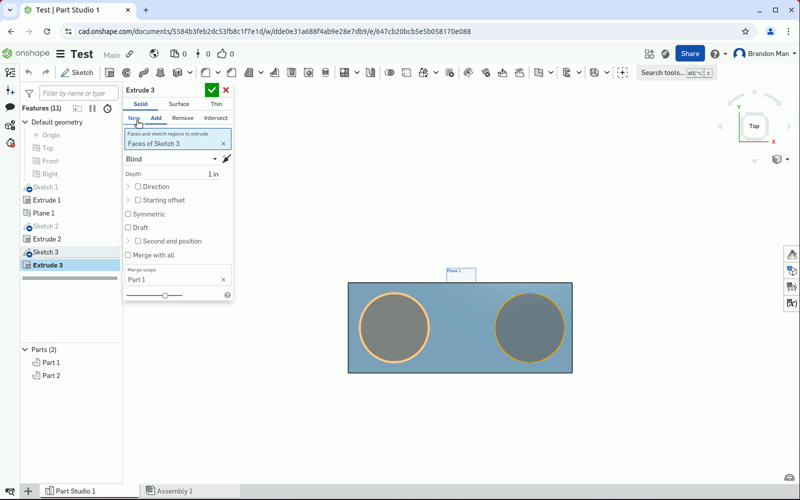
click(137, 120)
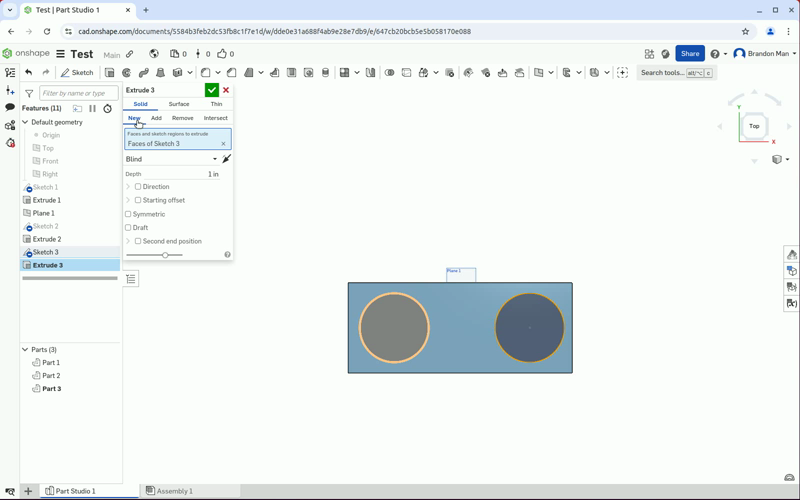
key(tab, 4)
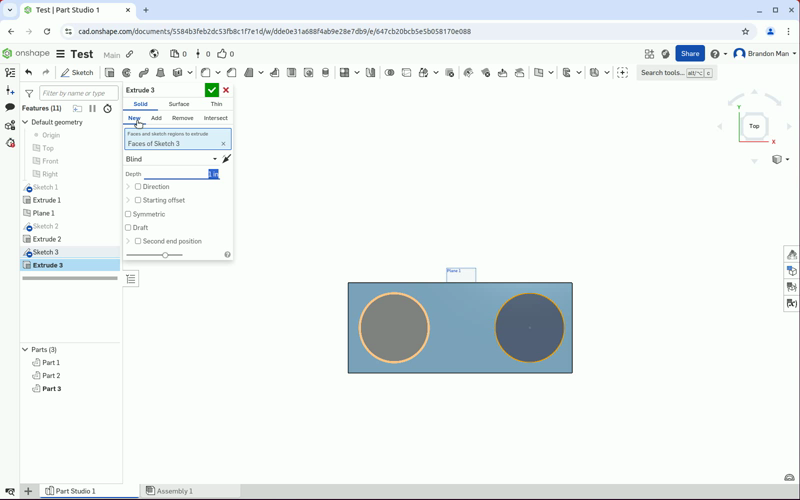
text(4.574)
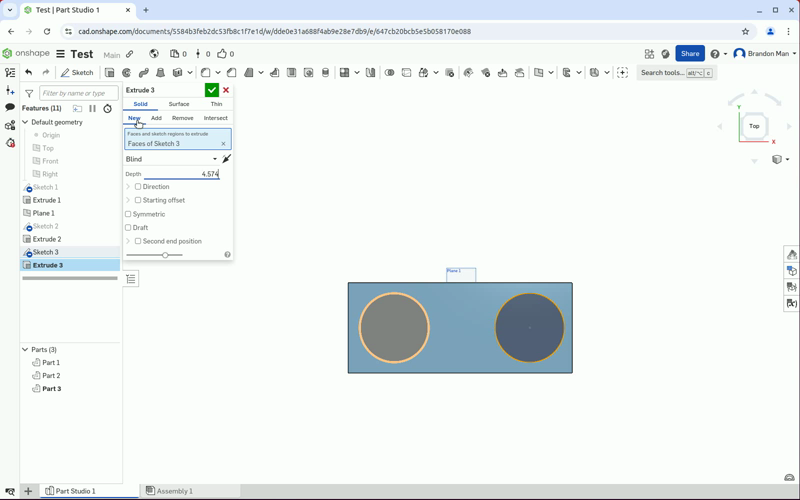
key(enter)
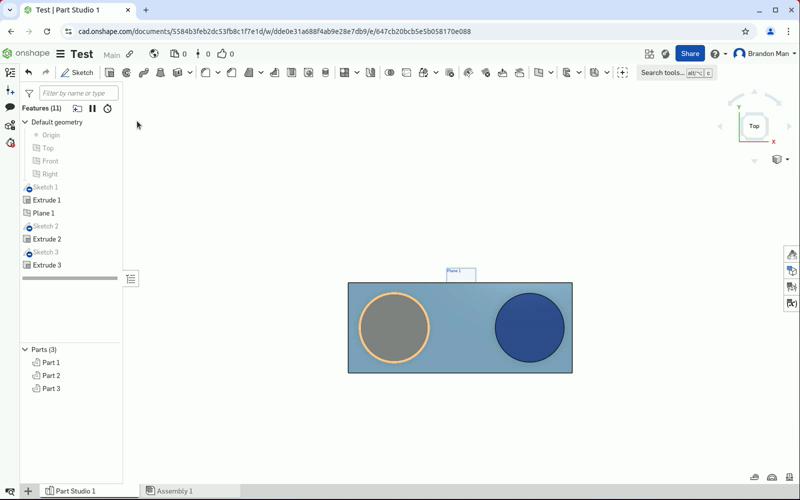
key(shift+h)
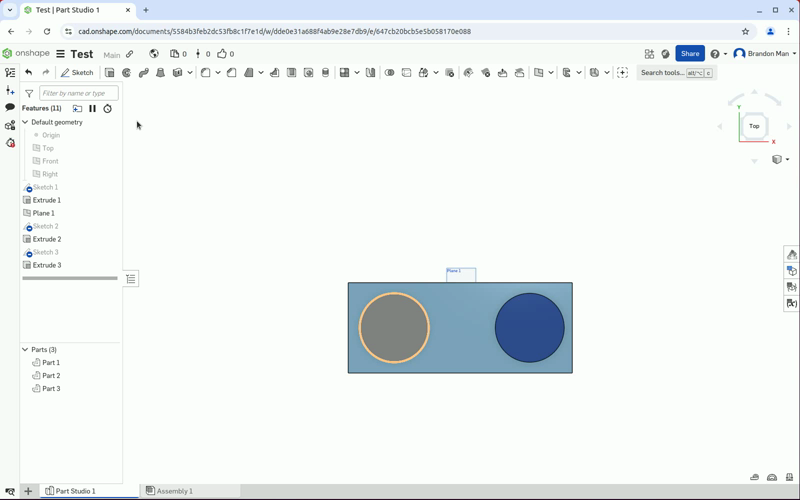
key(shift+h)
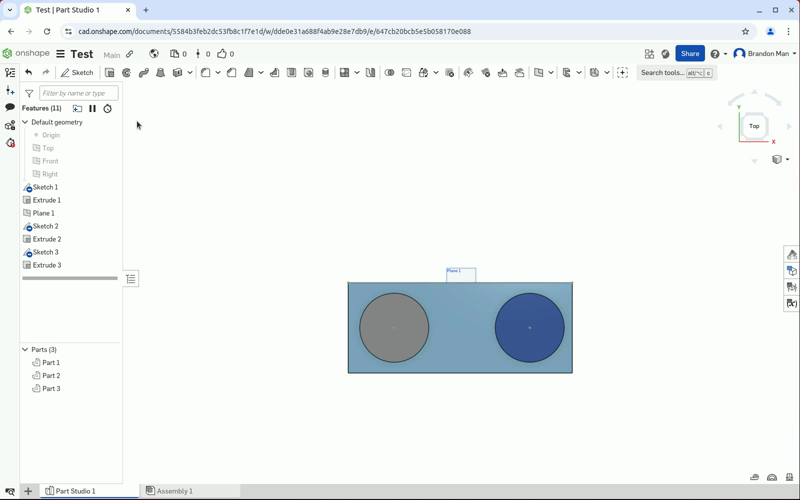
key(shift+7)
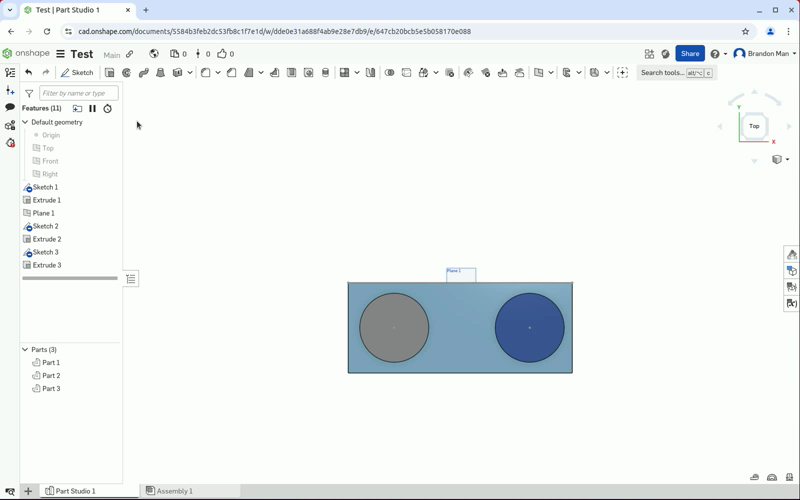
key(up, 3)
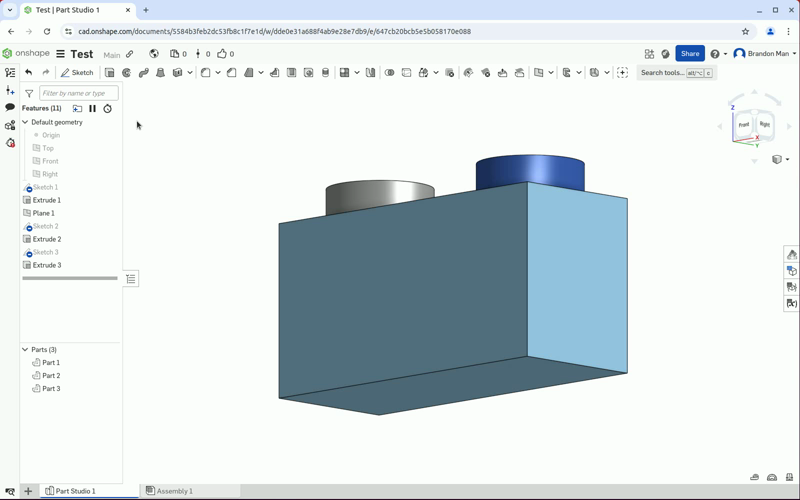
key(left, 3)
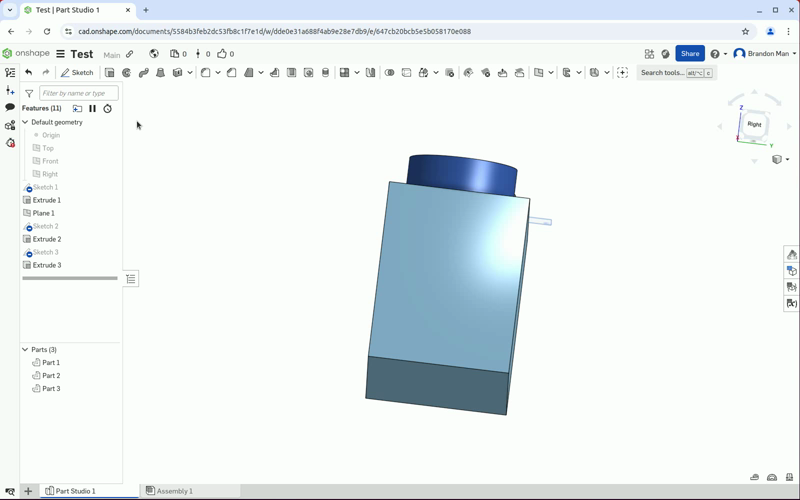
key(right, 3)
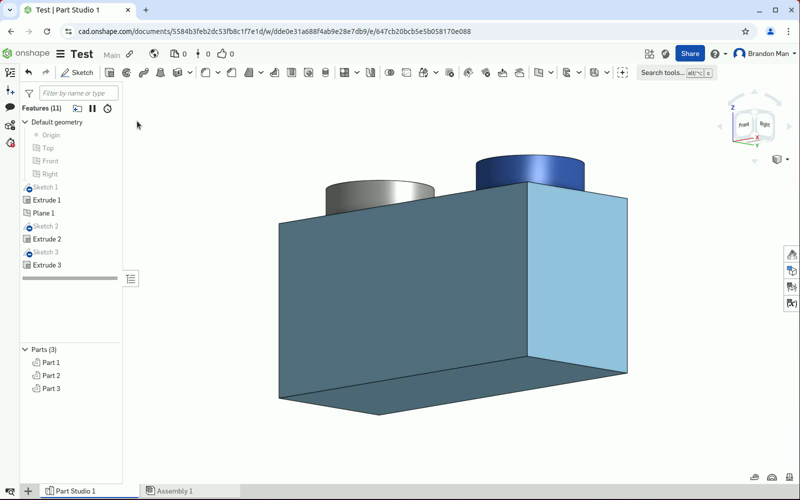
key(down, 3)
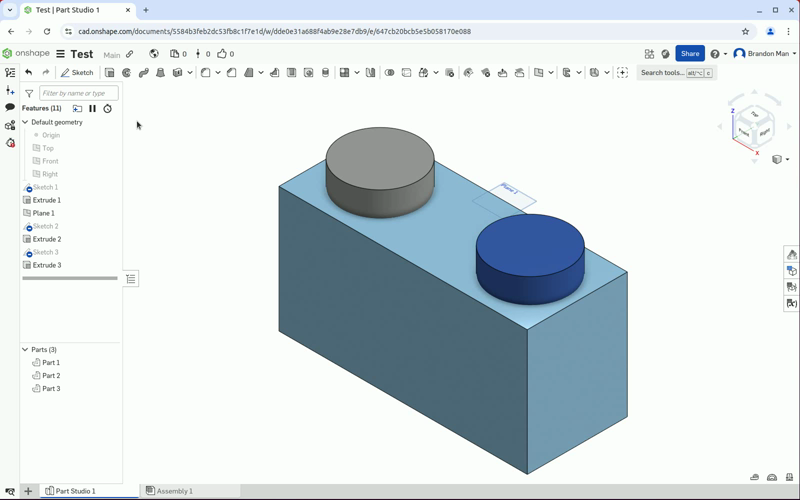
mouse_move(73, 189)
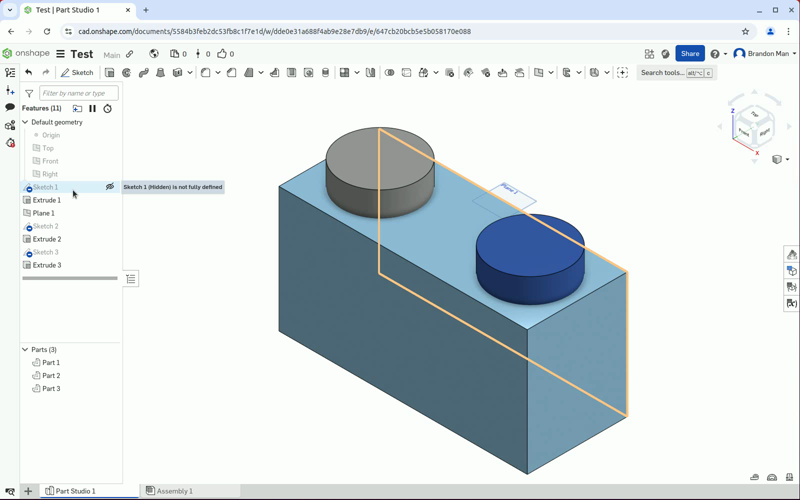
click(73, 189)